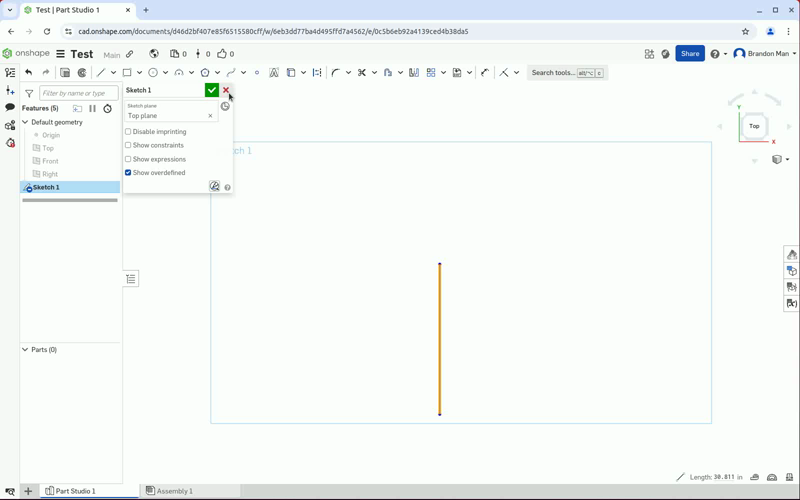
key(shift+h)
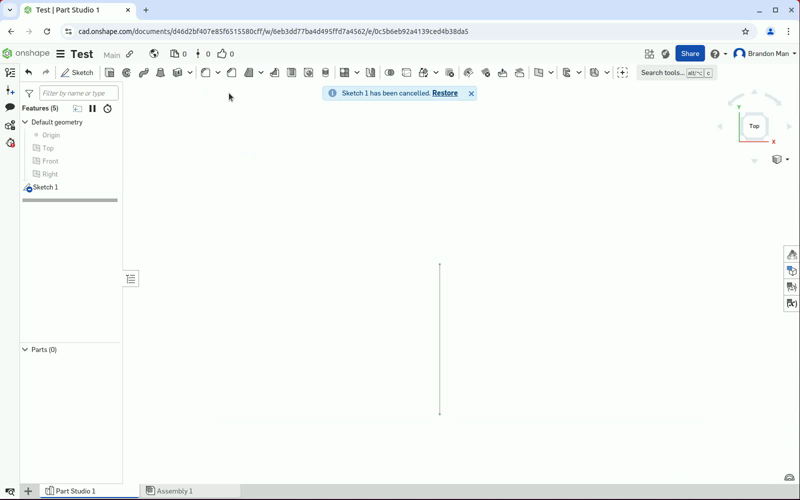
key(shift+s)
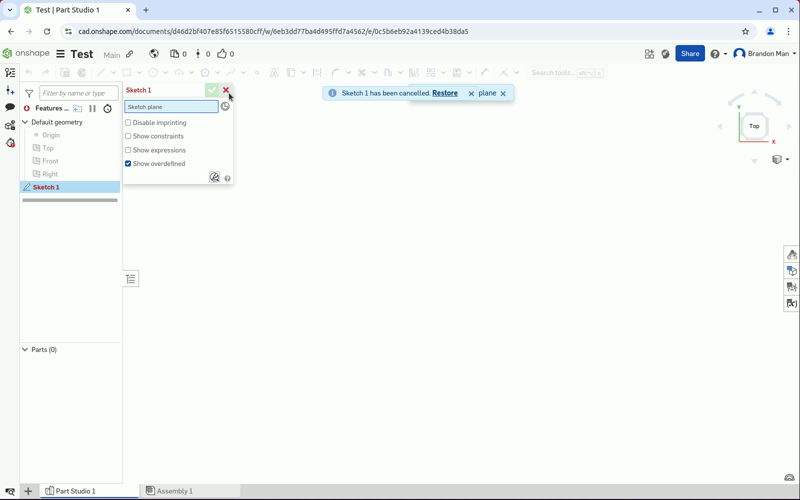
mouse_move(73, 150)
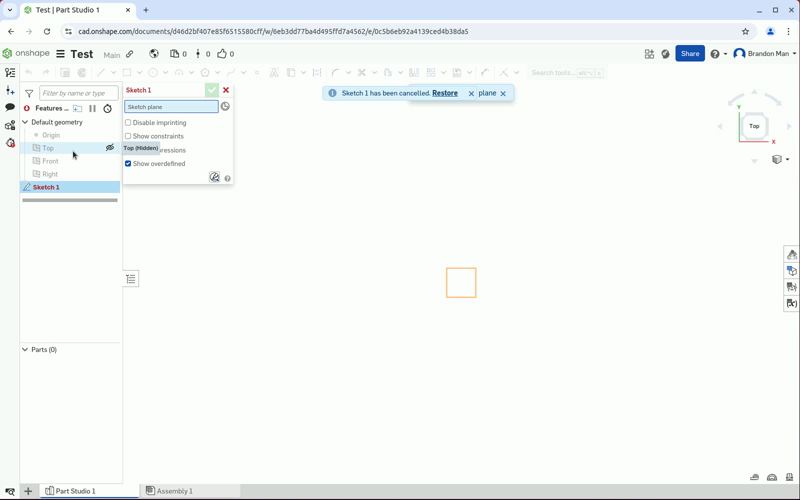
click(73, 150)
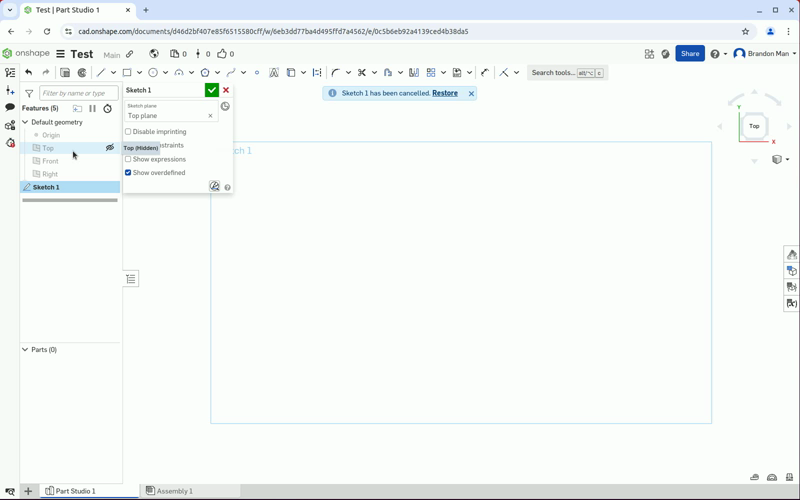
mouse_move(73, 352)
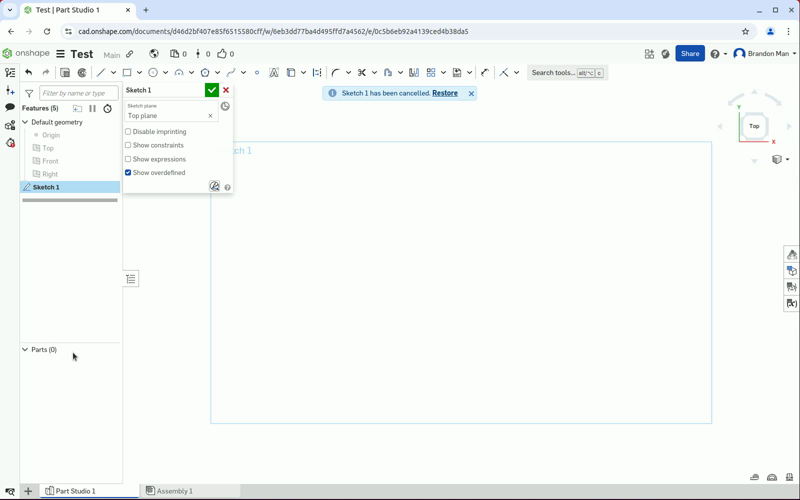
key(y)
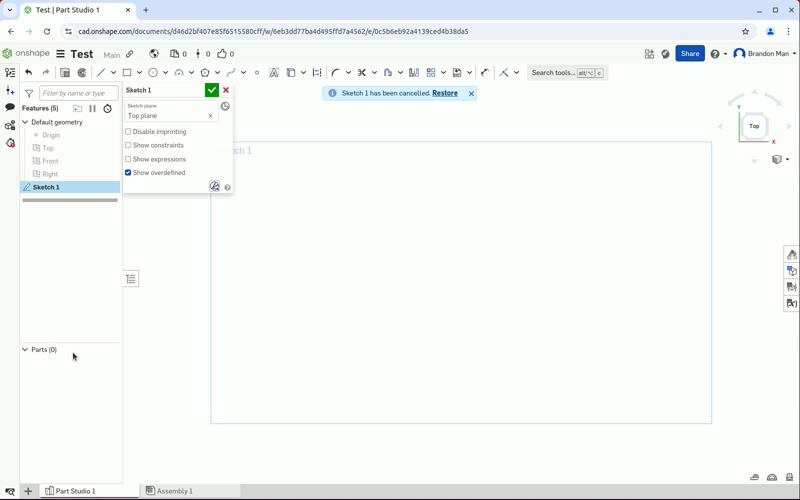
key(a)
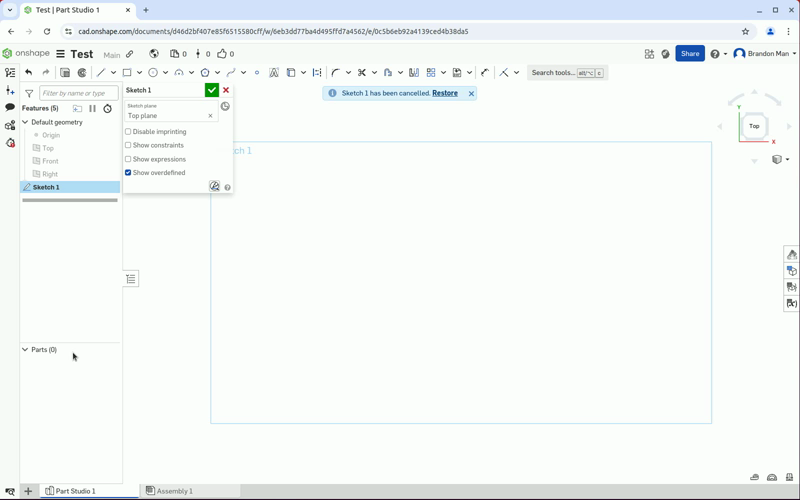
key_down(shift)
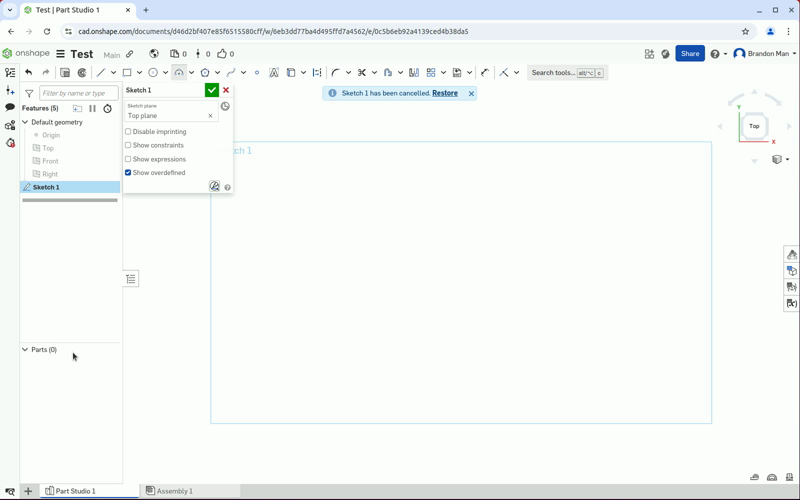
mouse_move(427, 372)
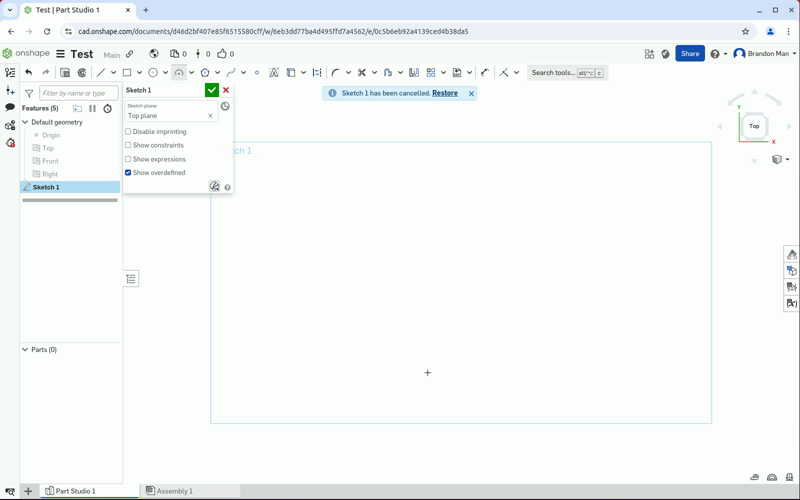
click(427, 372)
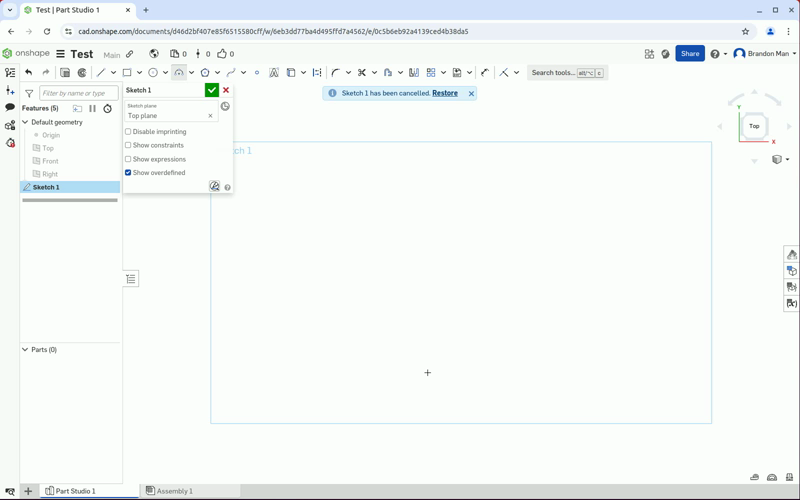
key_up(shift)
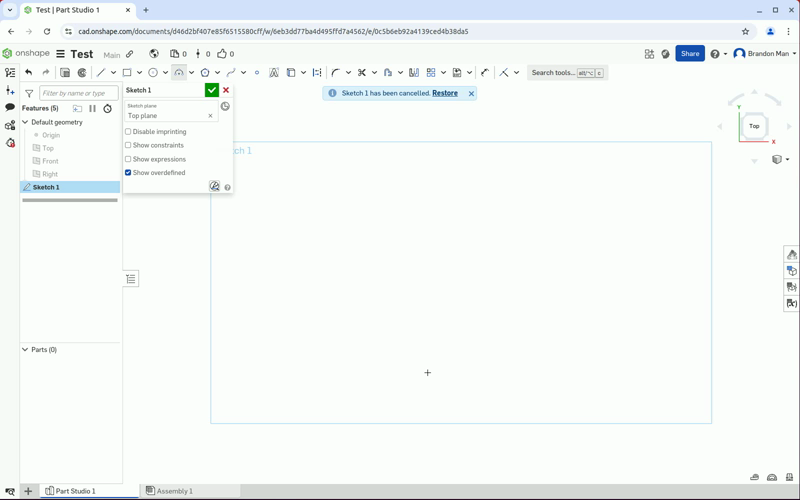
key_down(shift)
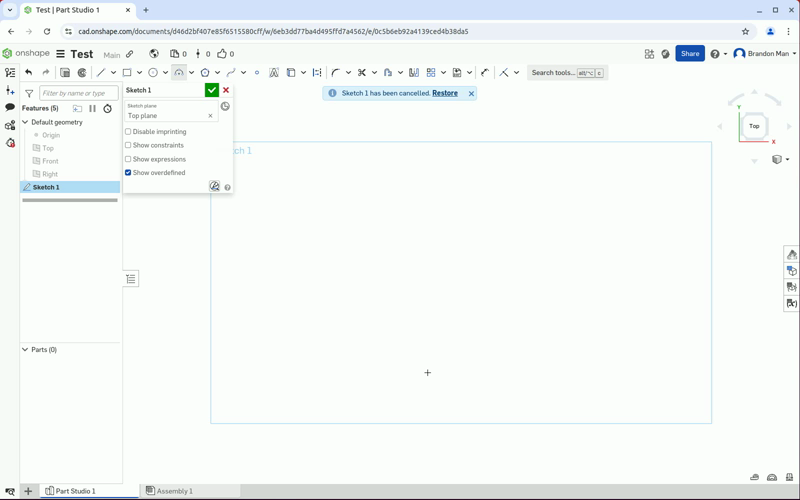
mouse_move(493, 372)
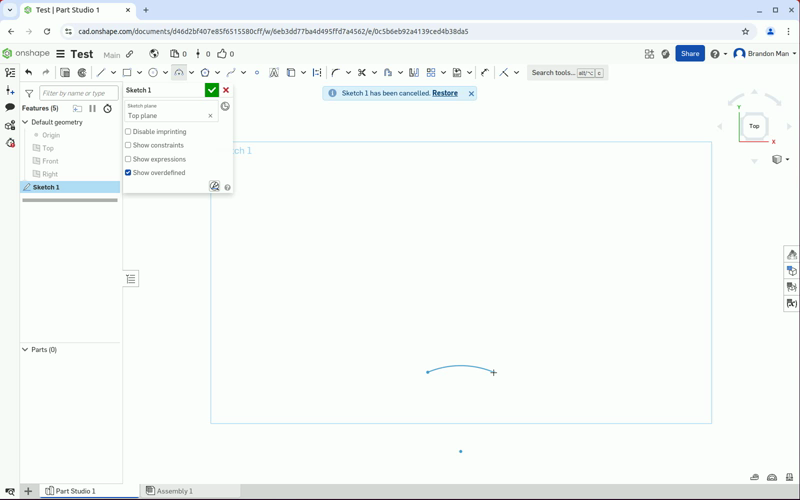
click(493, 372)
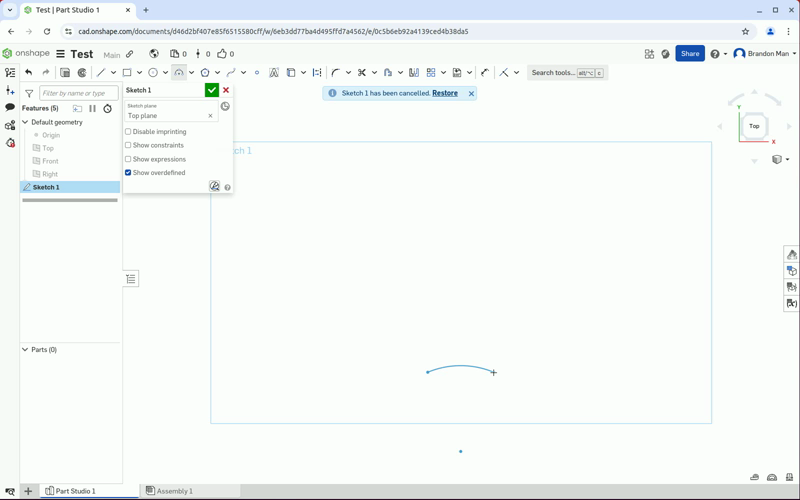
mouse_move(460, 395)
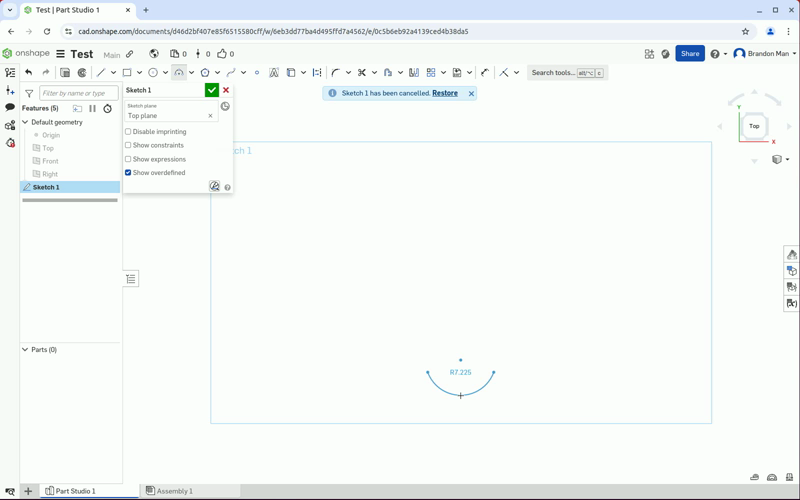
click(460, 395)
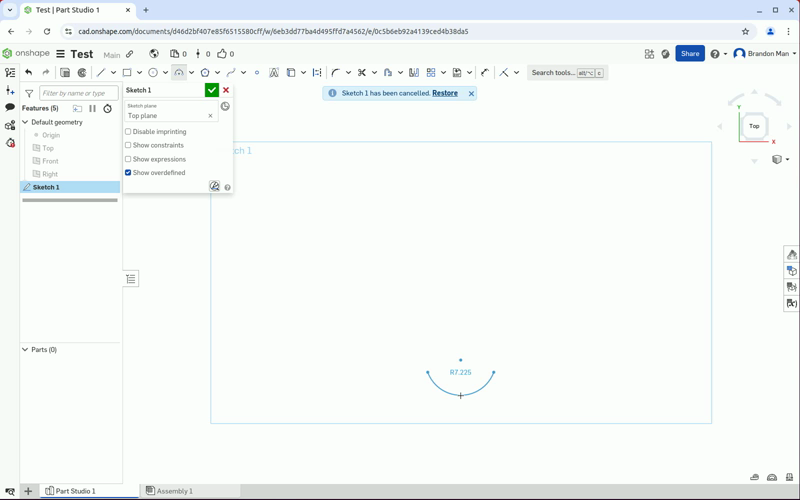
key_up(shift)
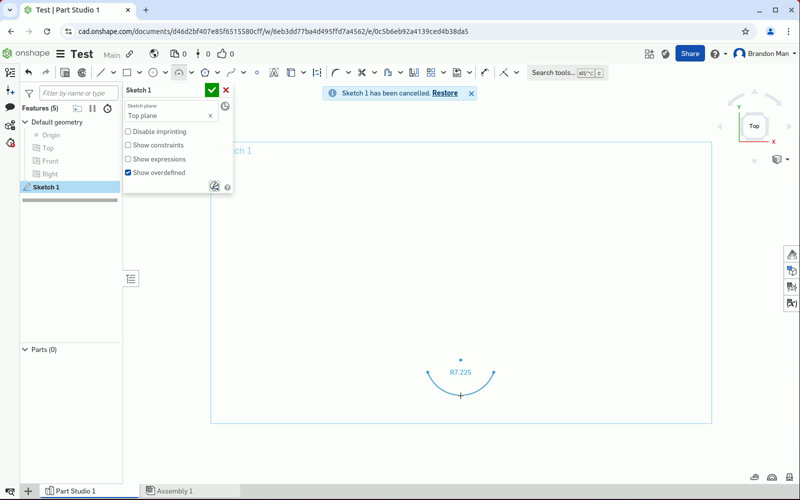
key(esc)
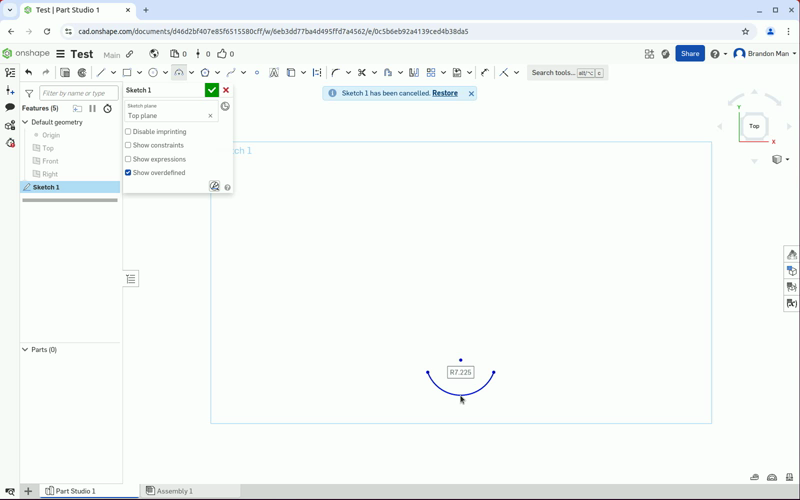
key(l)
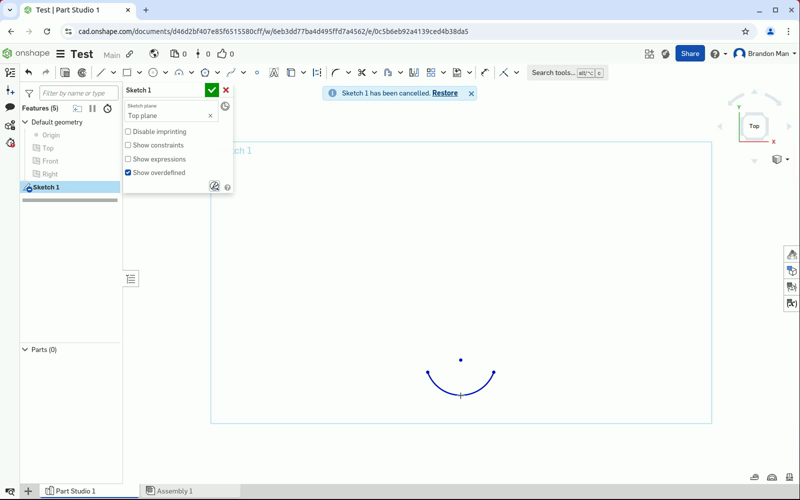
mouse_move(493, 372)
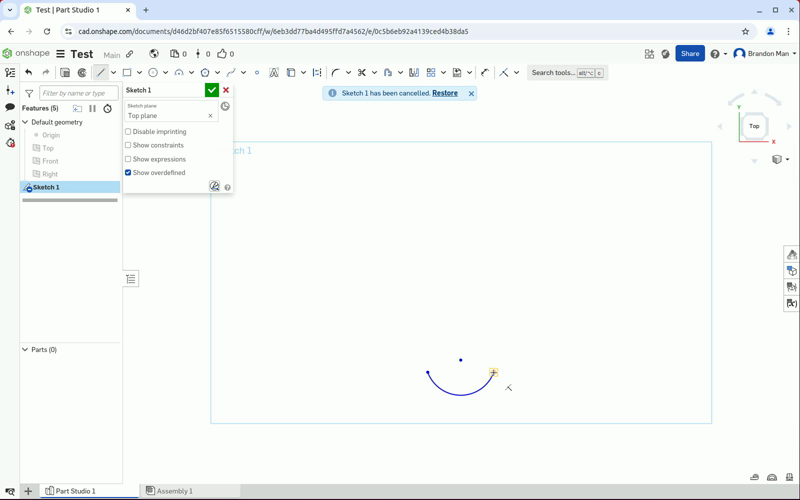
click(493, 372)
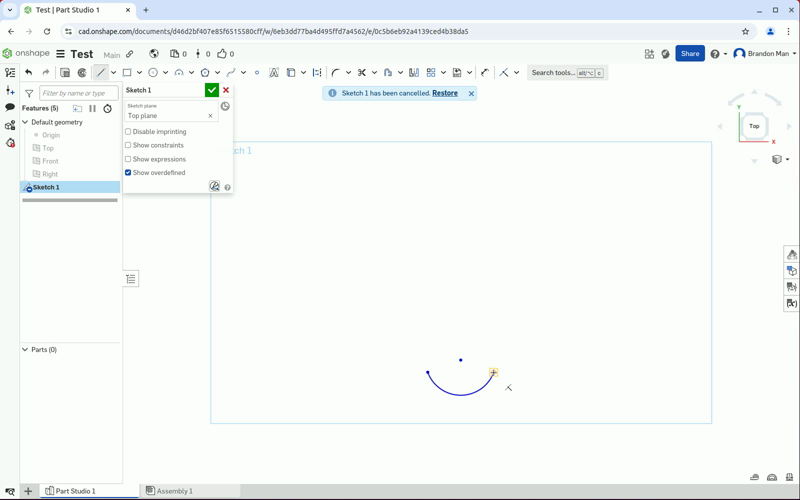
key_down(shift)
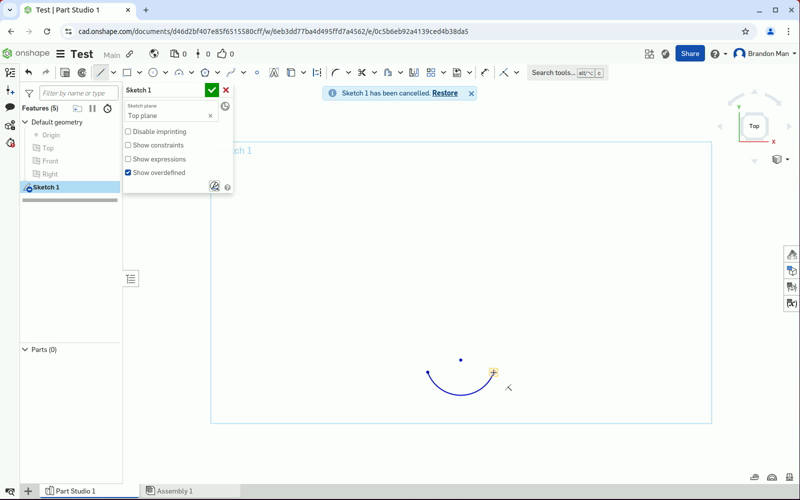
mouse_move(493, 194)
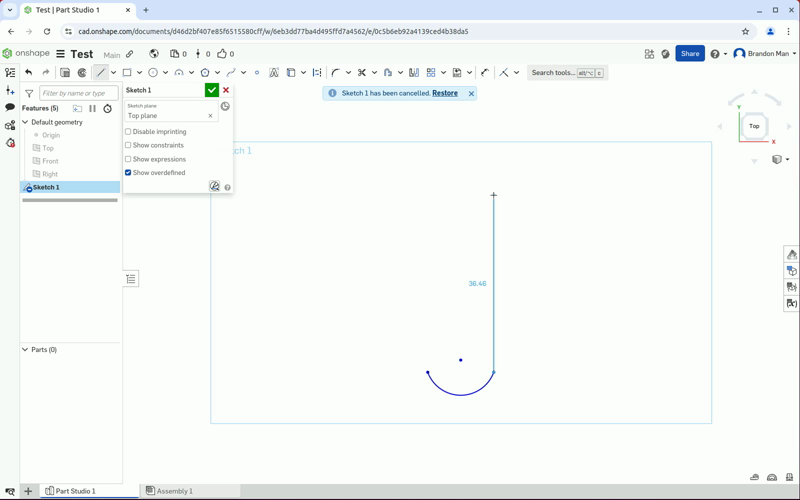
click(493, 194)
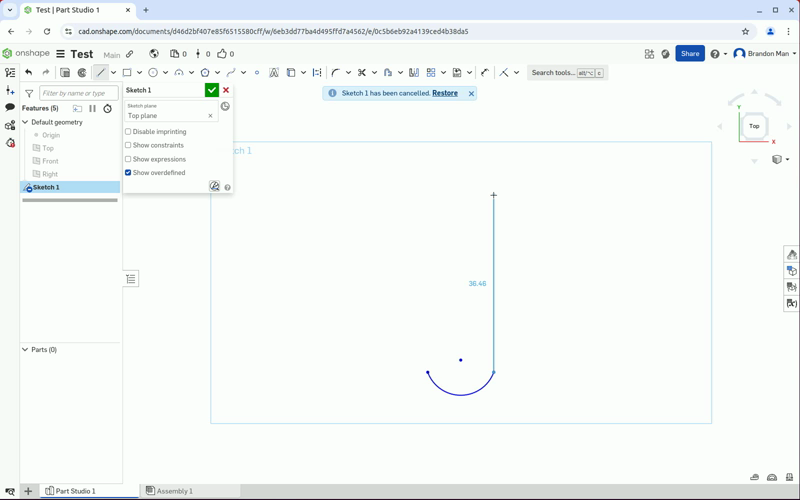
key_up(shift)
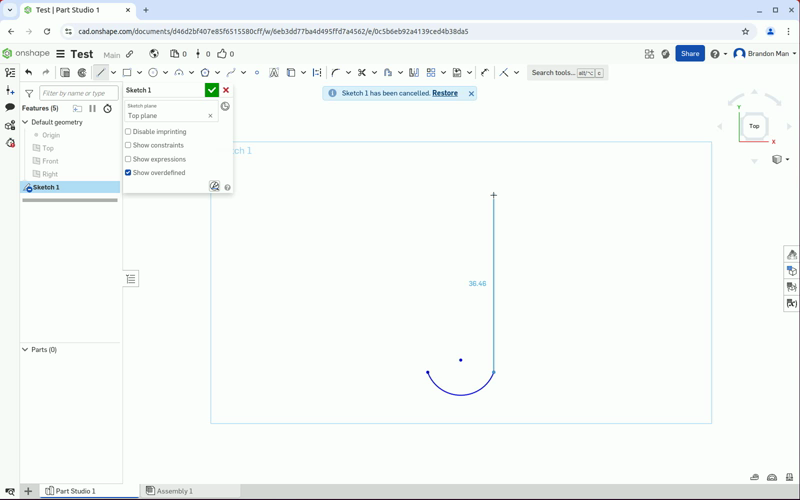
key(esc)
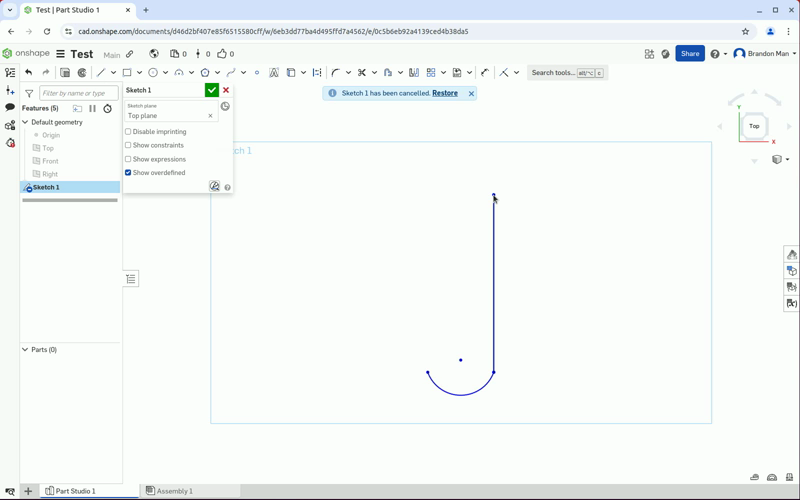
key(a)
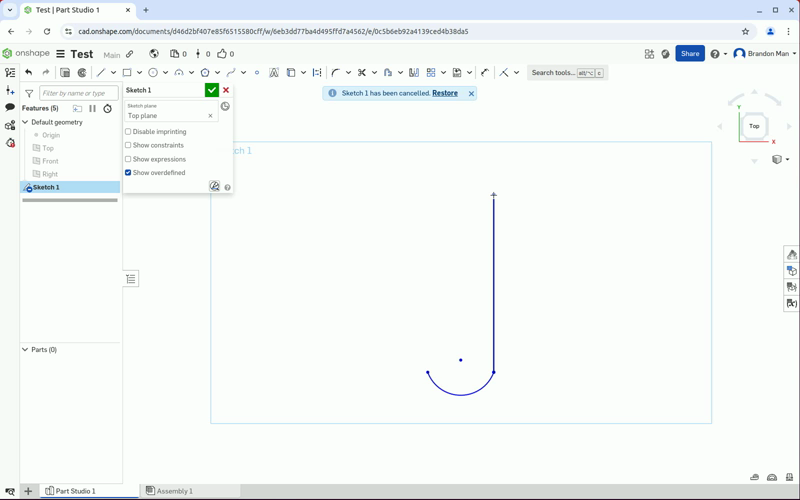
mouse_move(493, 194)
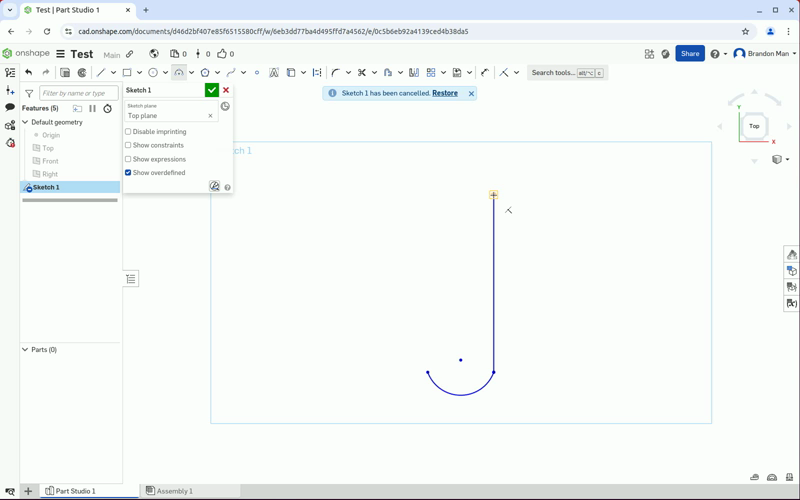
click(493, 194)
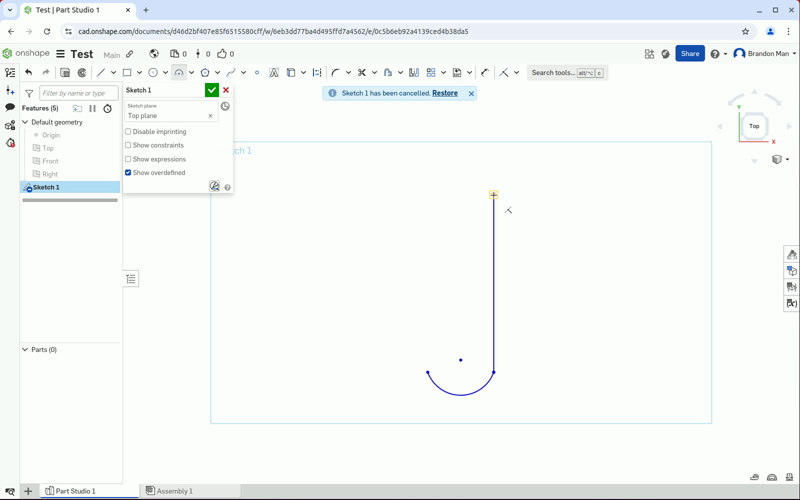
key_down(shift)
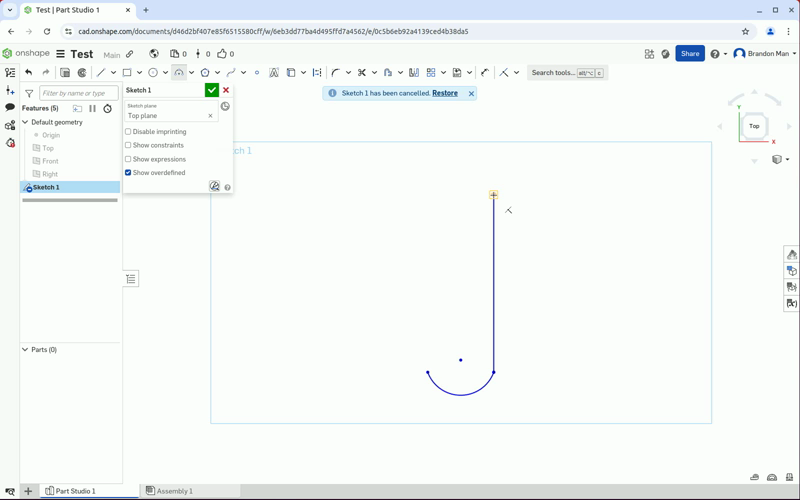
mouse_move(427, 194)
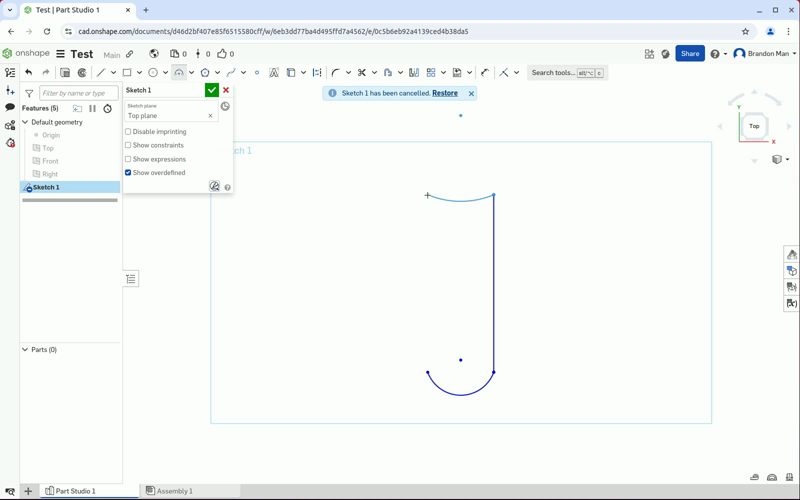
click(427, 194)
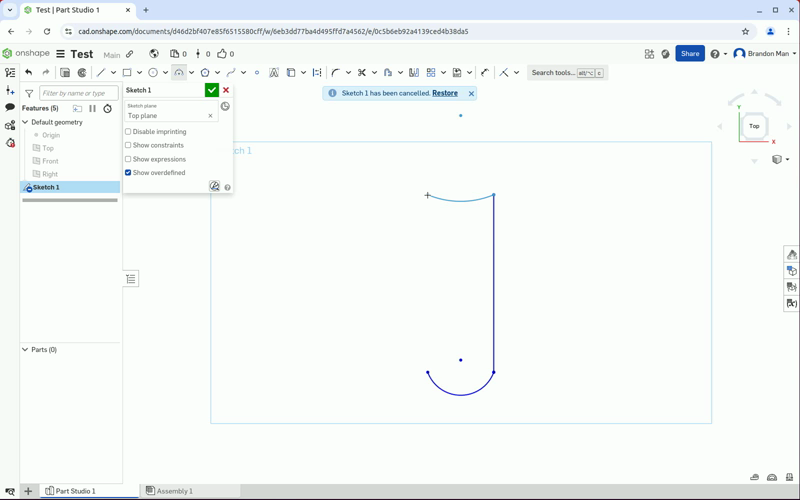
mouse_move(460, 170)
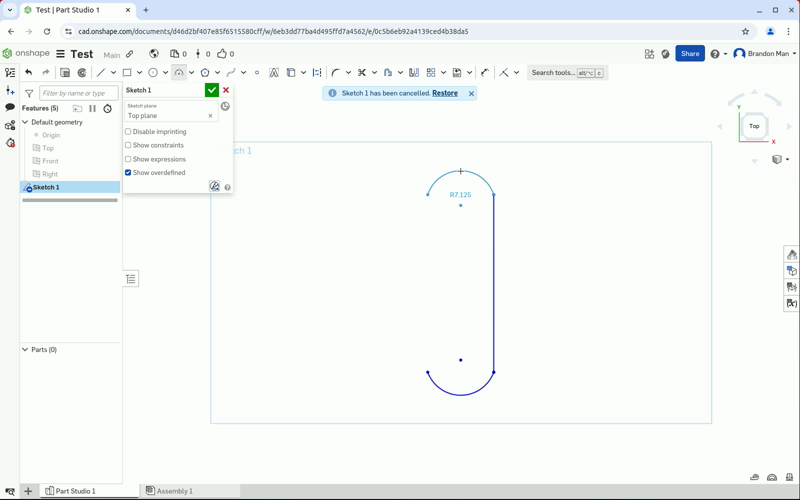
click(460, 170)
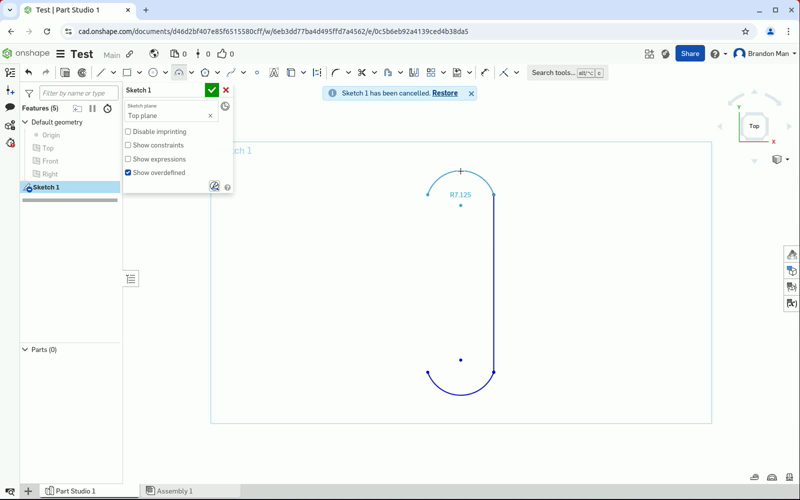
key_up(shift)
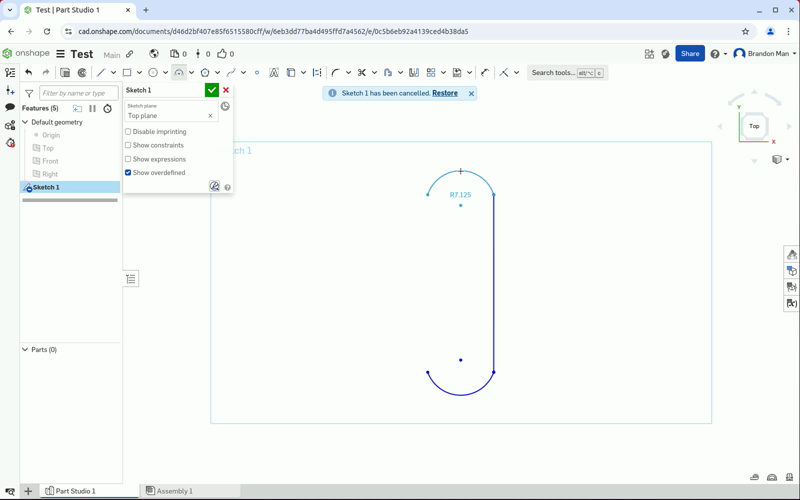
key(esc)
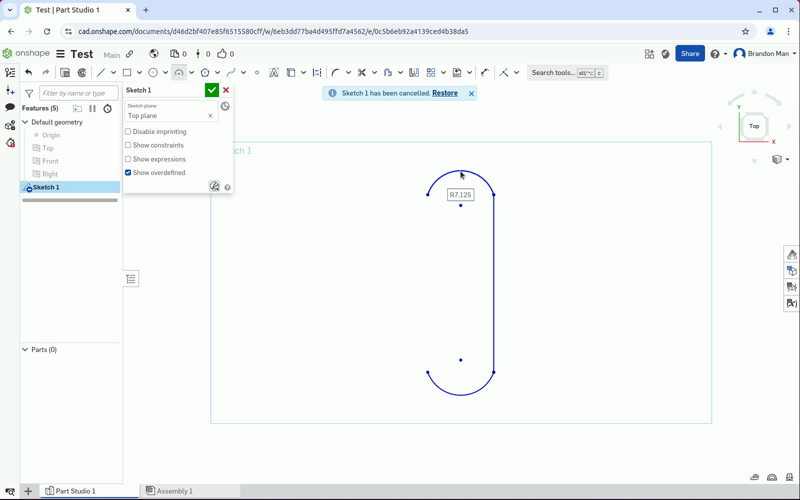
key(l)
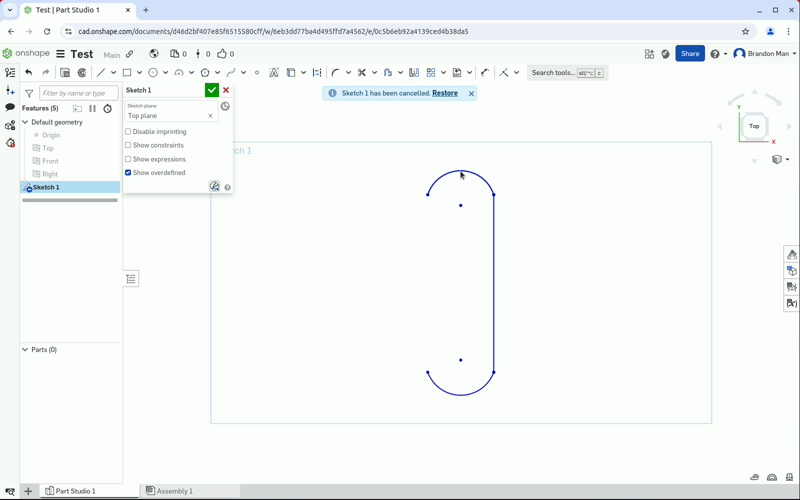
mouse_move(427, 194)
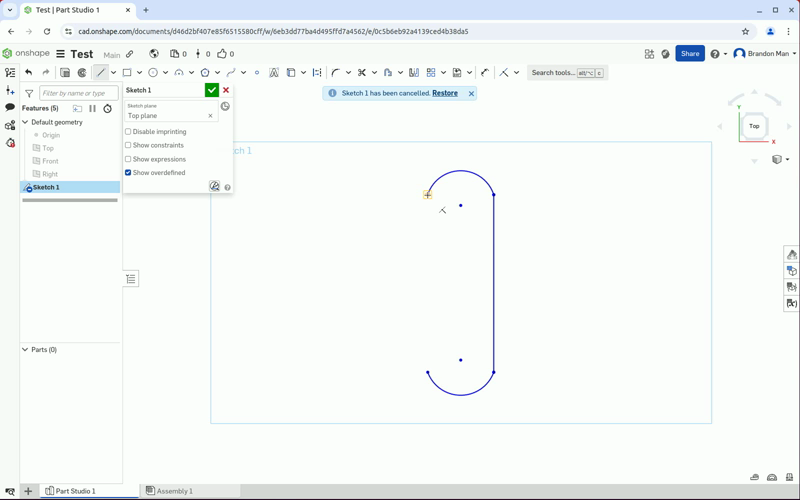
click(427, 194)
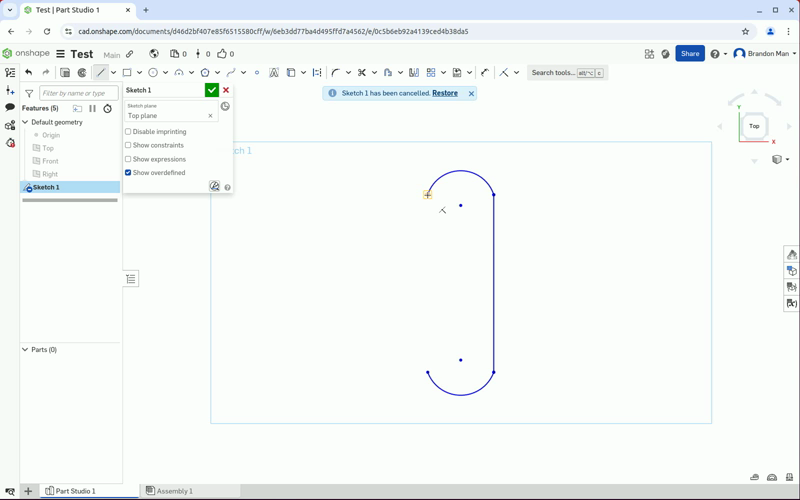
key_down(shift)
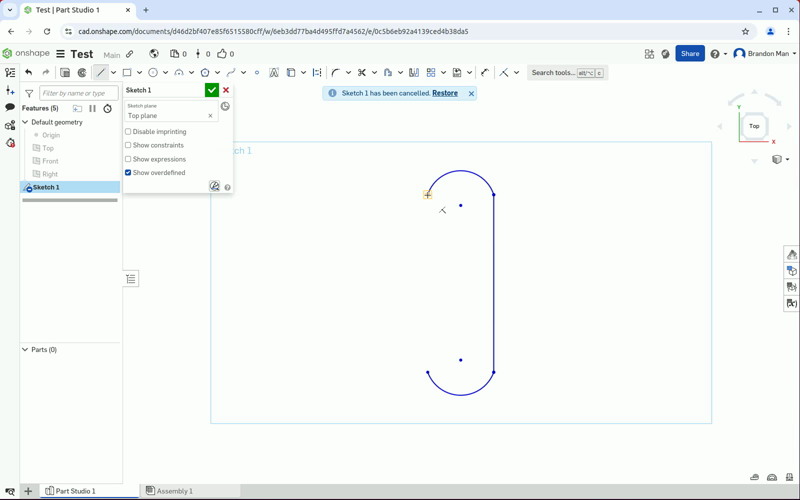
mouse_move(427, 372)
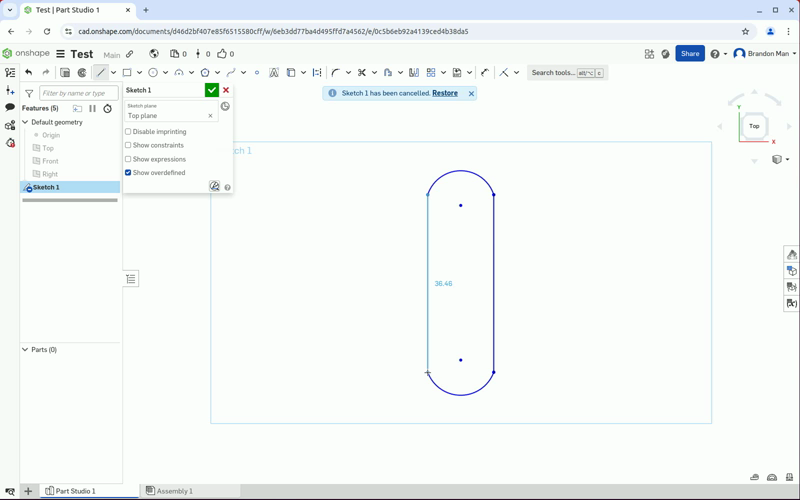
key_up(shift)
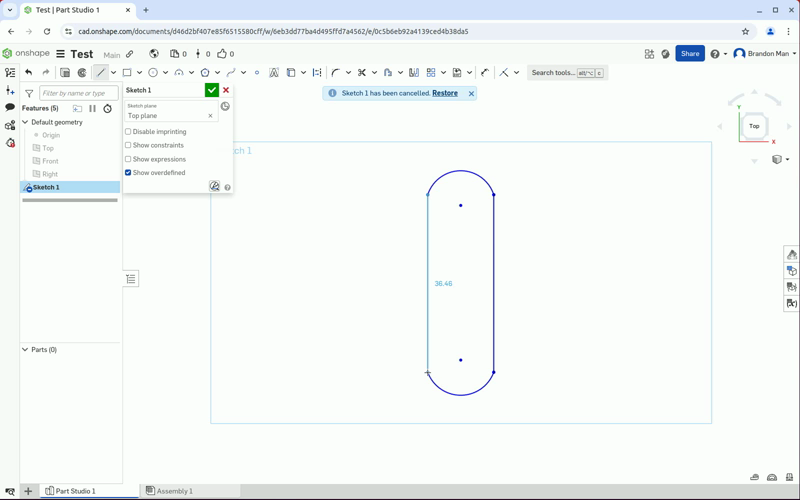
click(427, 372)
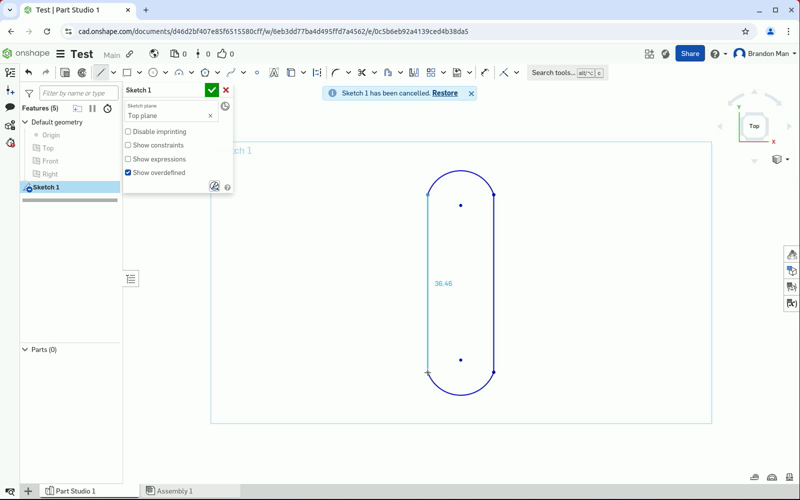
key(esc)
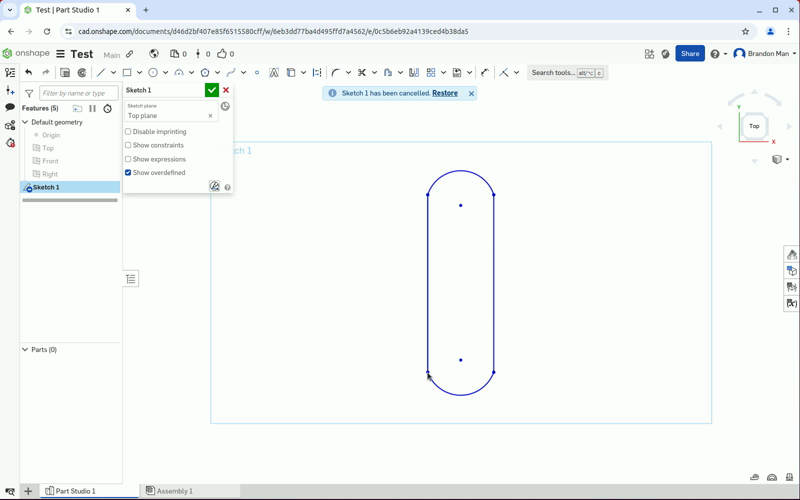
key(c)
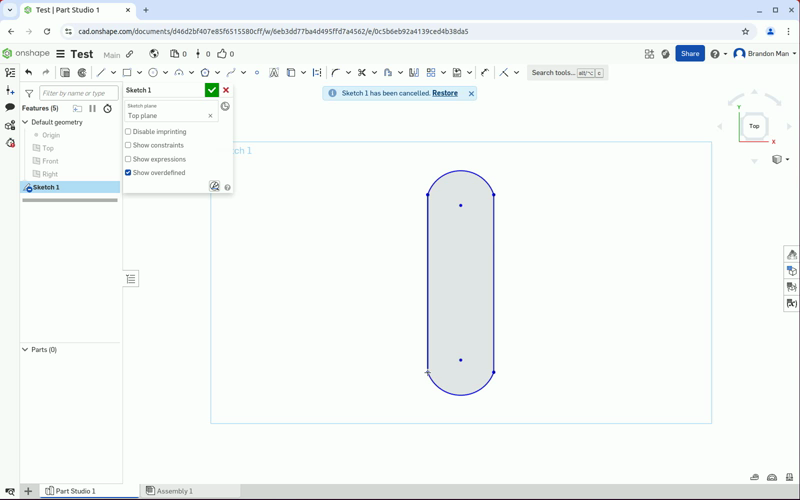
key_down(shift)
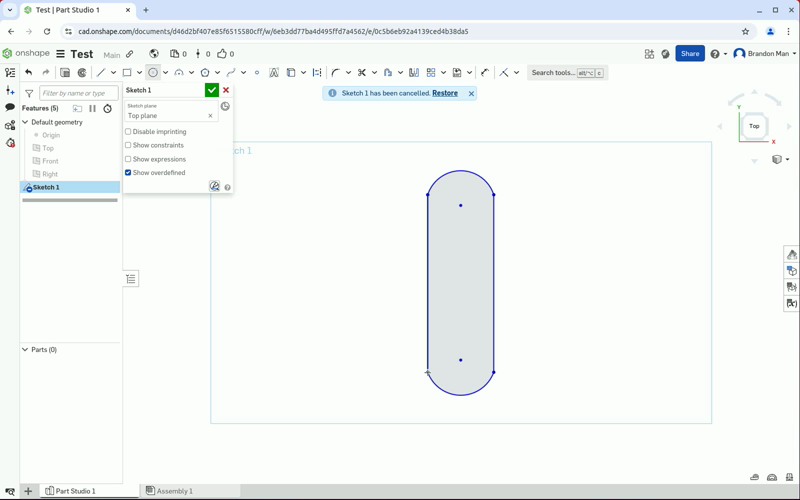
mouse_move(461, 359)
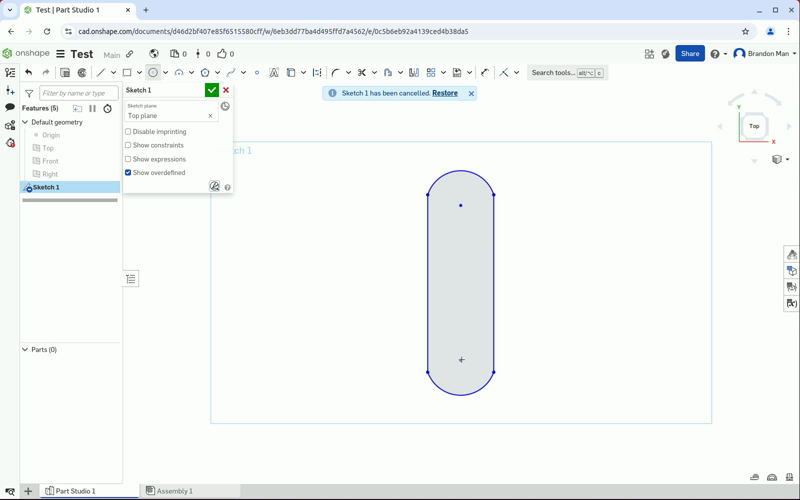
scroll(6)
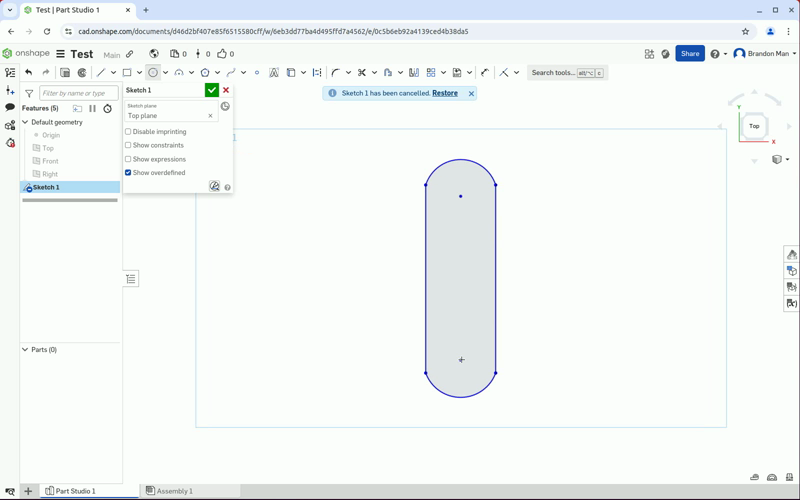
scroll(6)
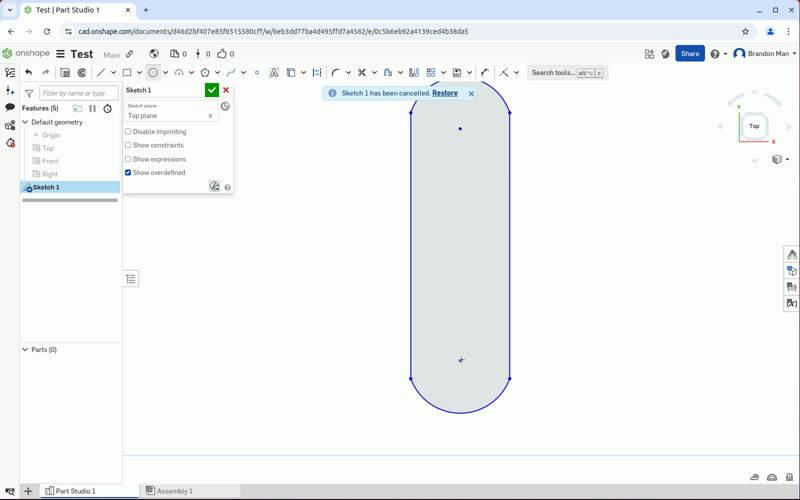
scroll(6)
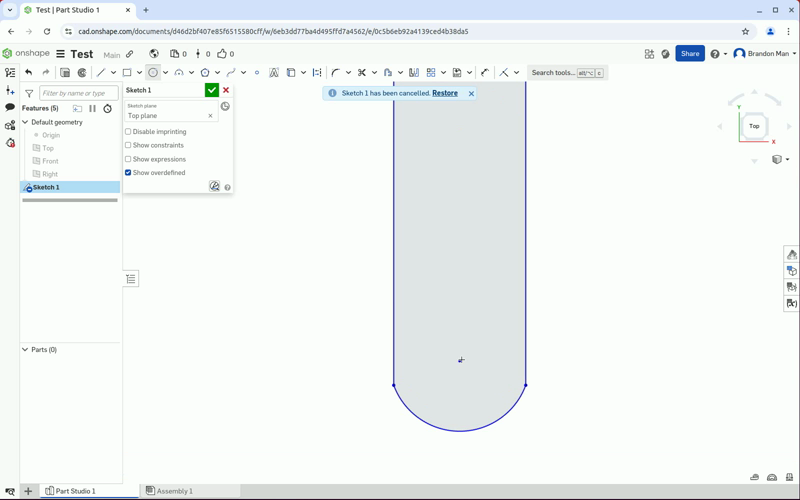
scroll(6)
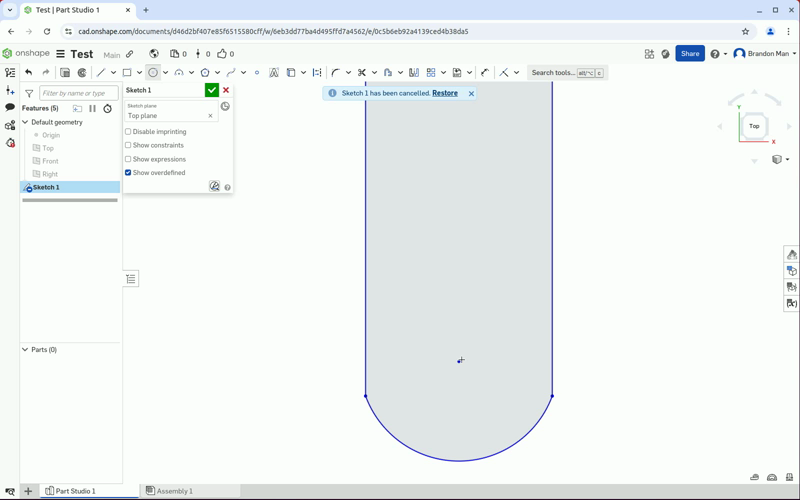
scroll(6)
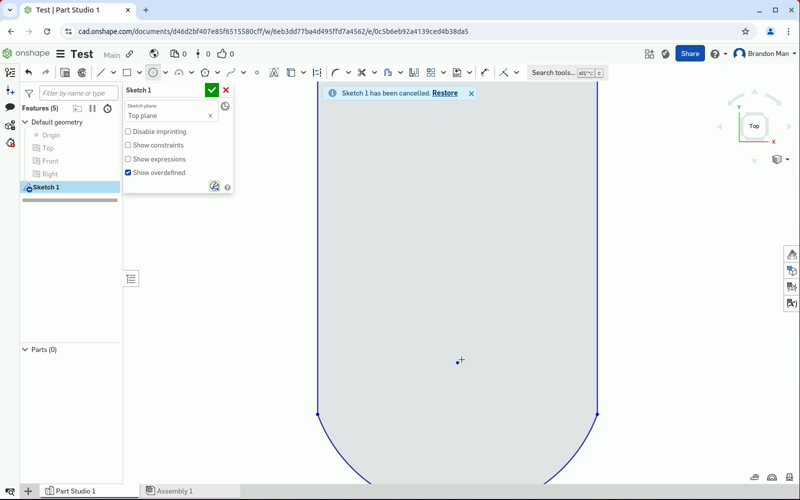
scroll(6)
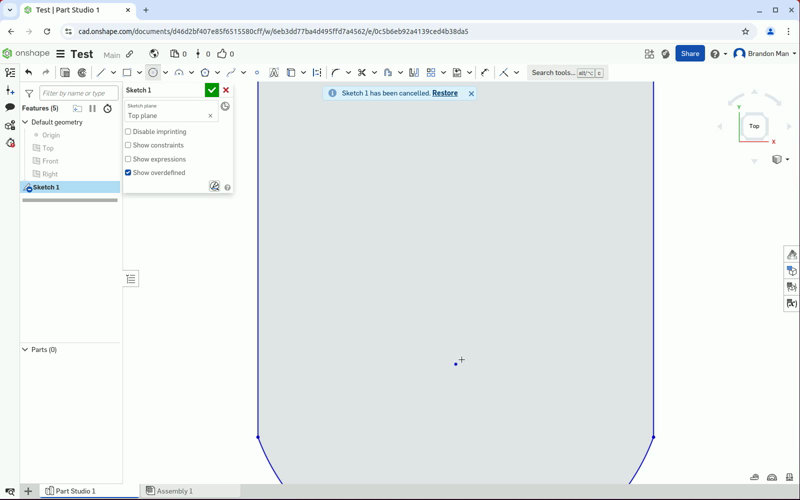
scroll(6)
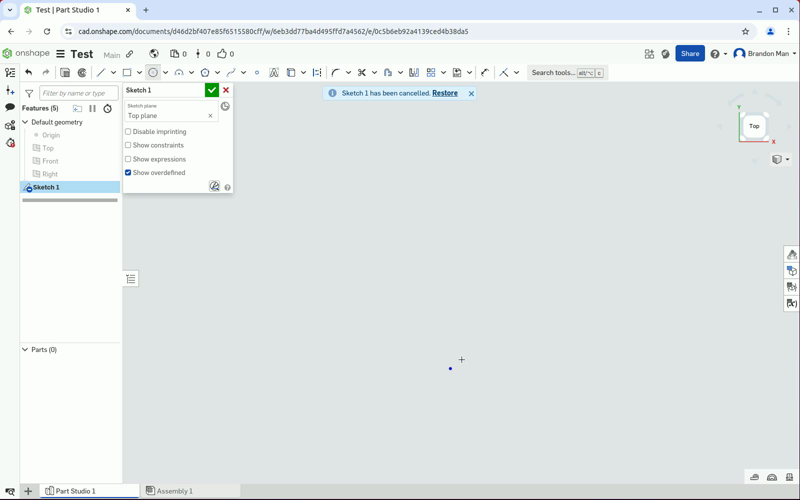
click(461, 359)
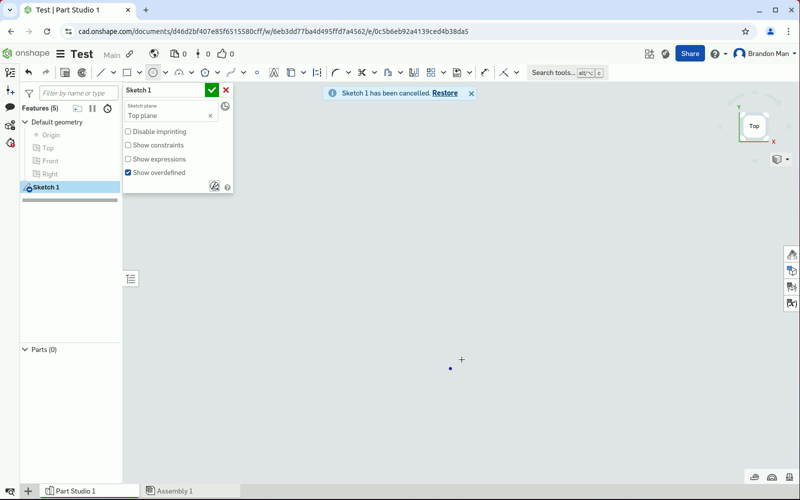
scroll(-6)
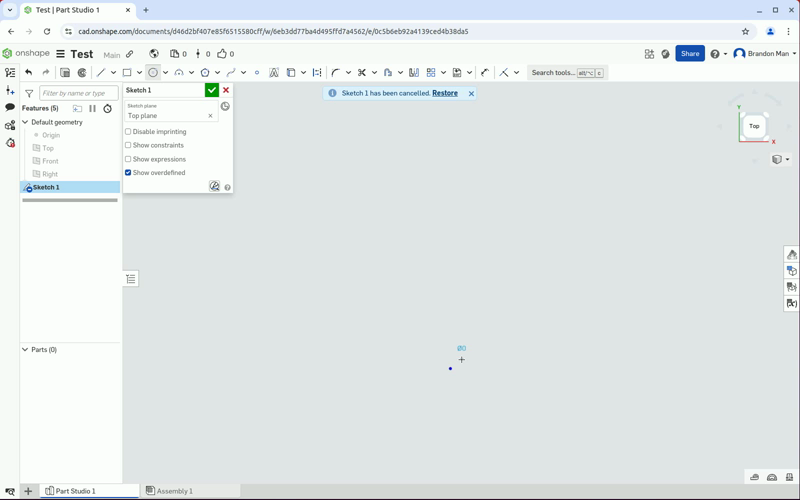
scroll(-6)
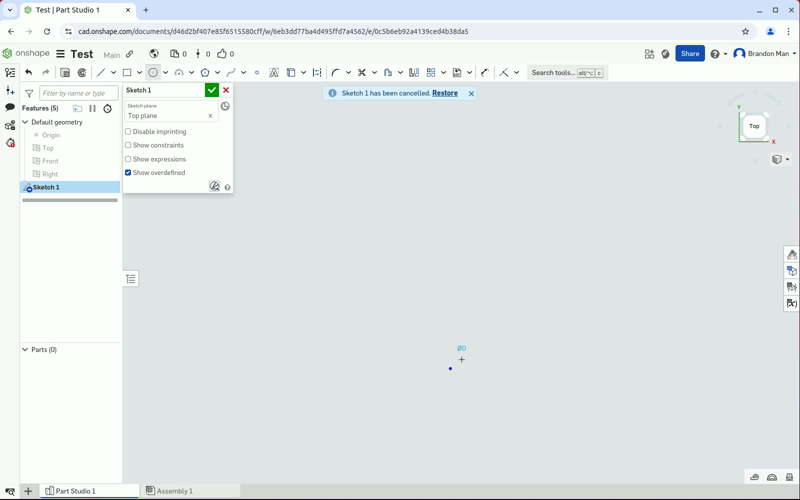
scroll(-6)
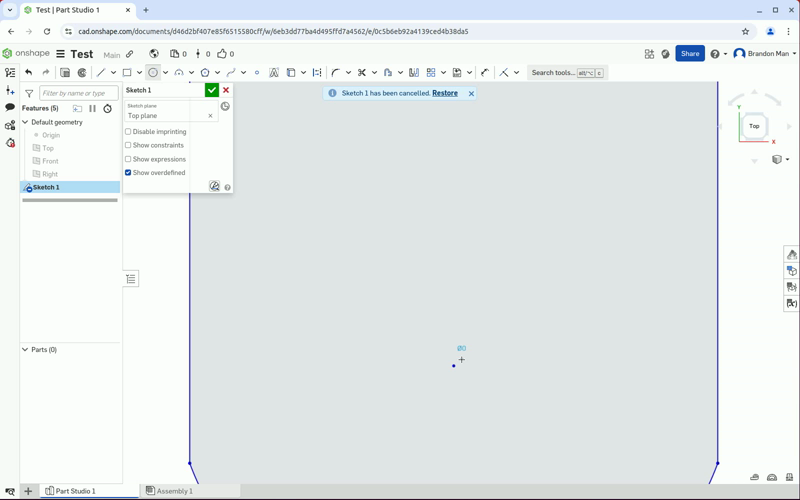
scroll(-6)
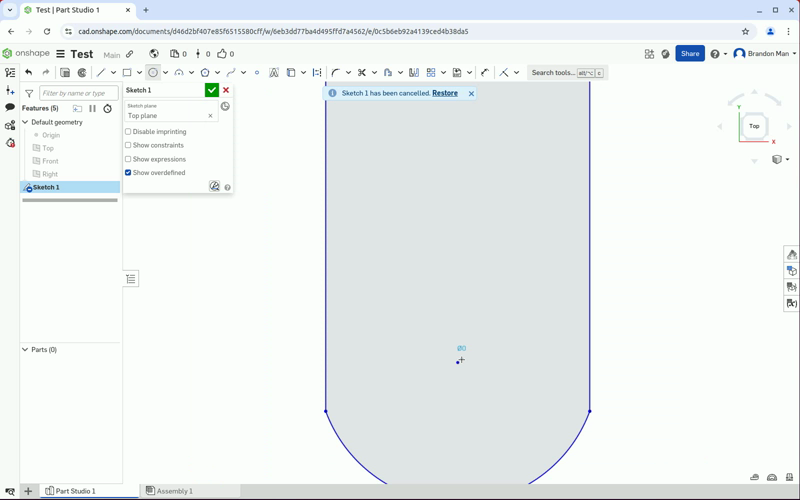
scroll(-6)
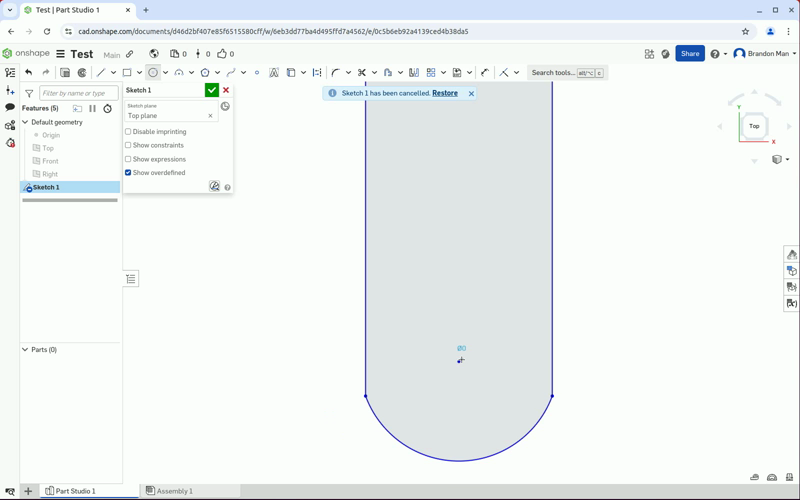
scroll(-6)
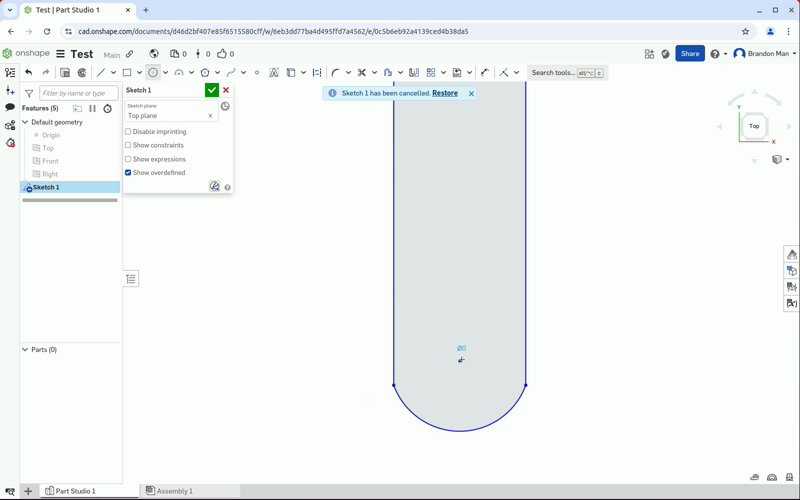
scroll(-6)
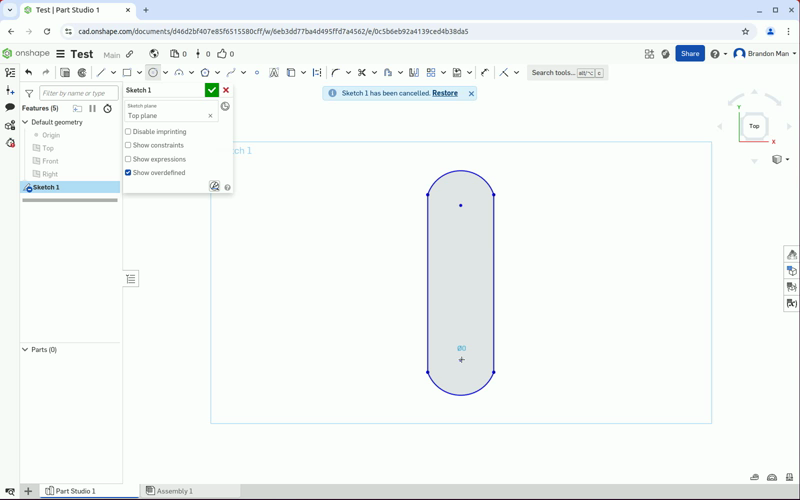
key_up(shift)
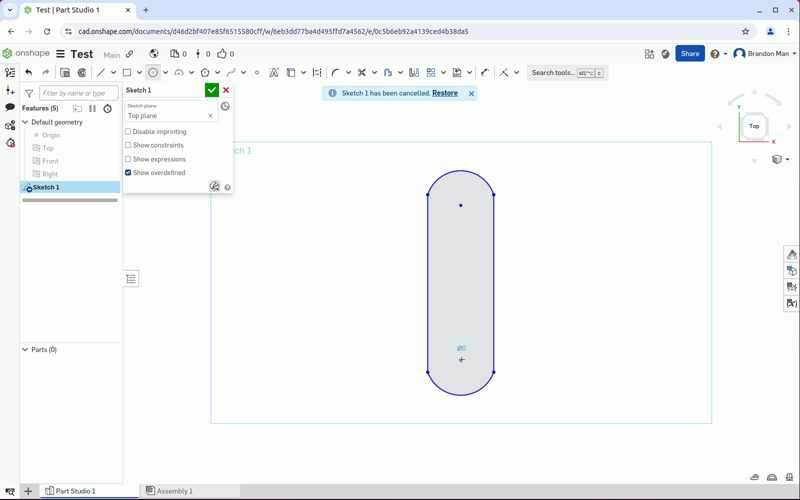
mouse_move(480, 359)
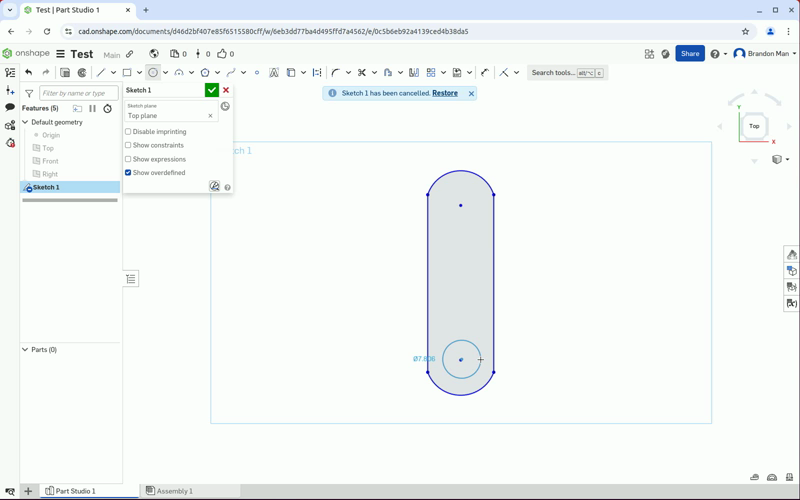
click(480, 359)
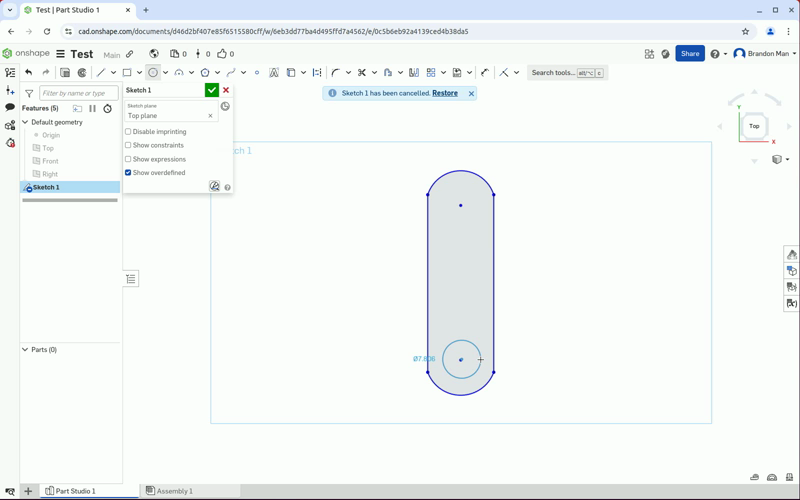
key(esc)
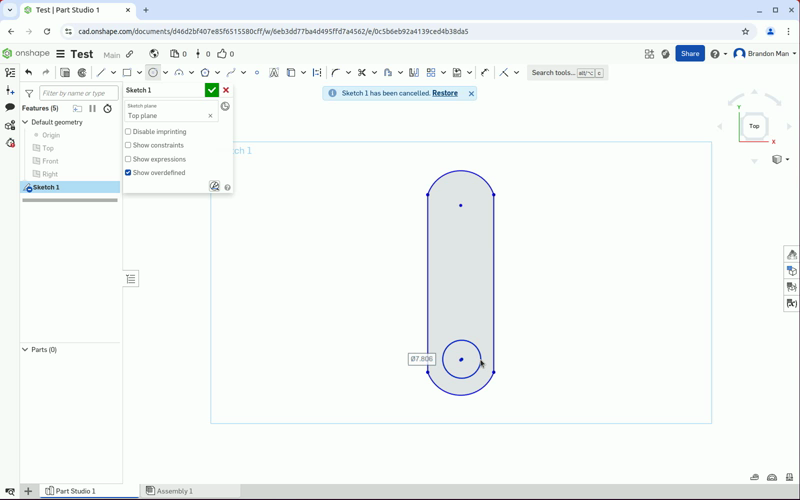
key(c)
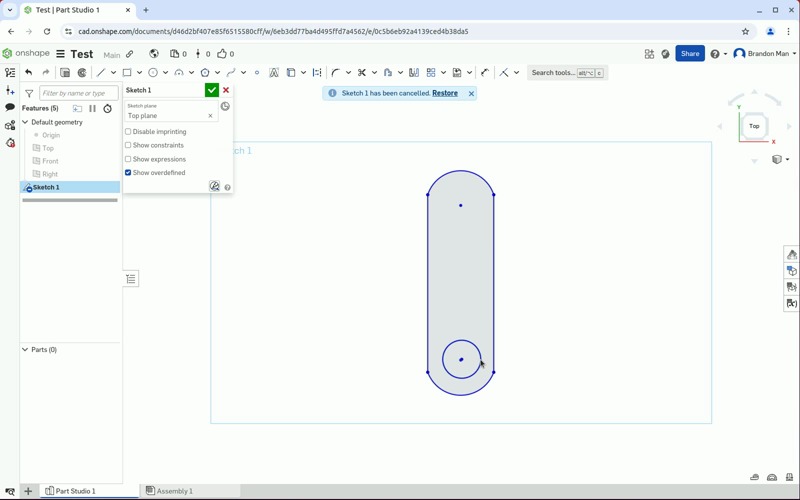
key_down(shift)
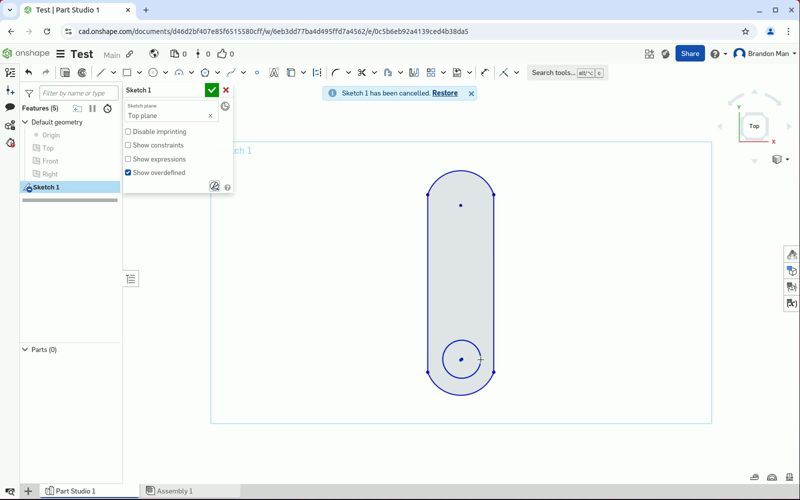
mouse_move(461, 205)
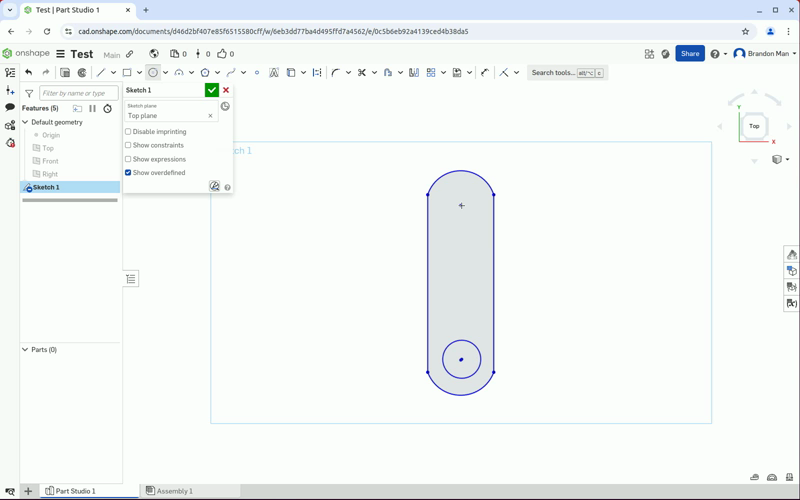
scroll(6)
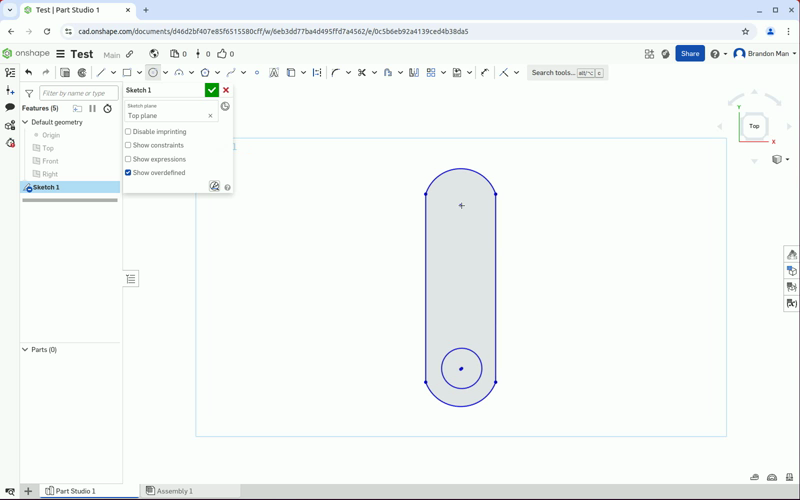
scroll(6)
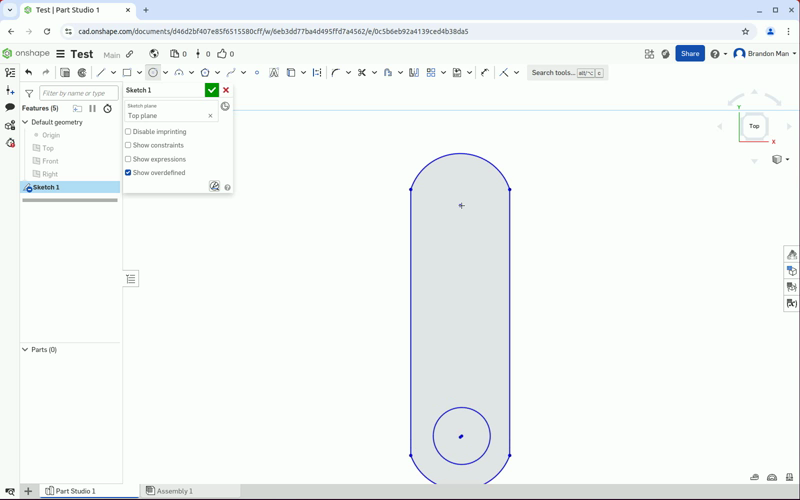
scroll(6)
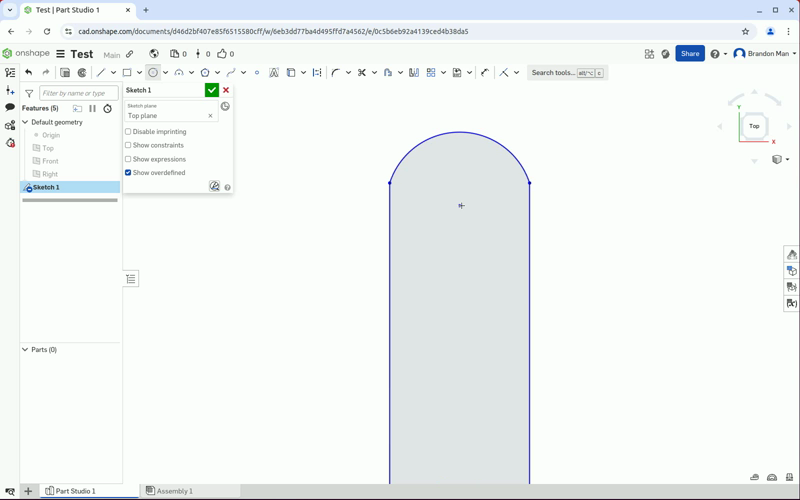
scroll(6)
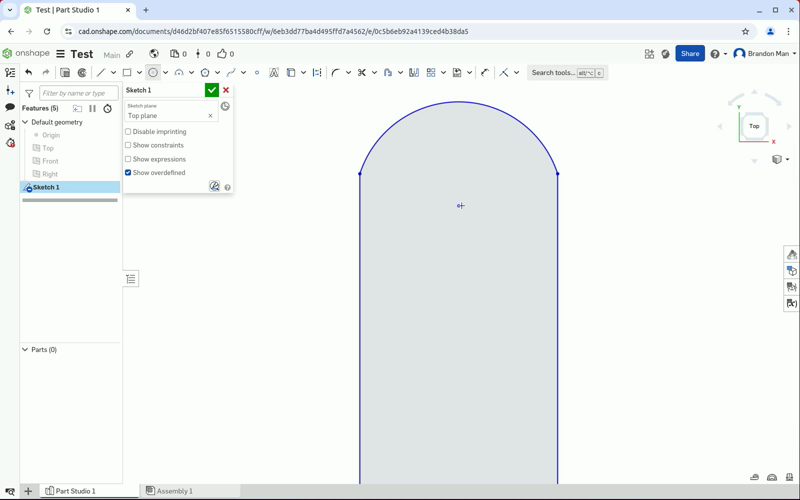
scroll(6)
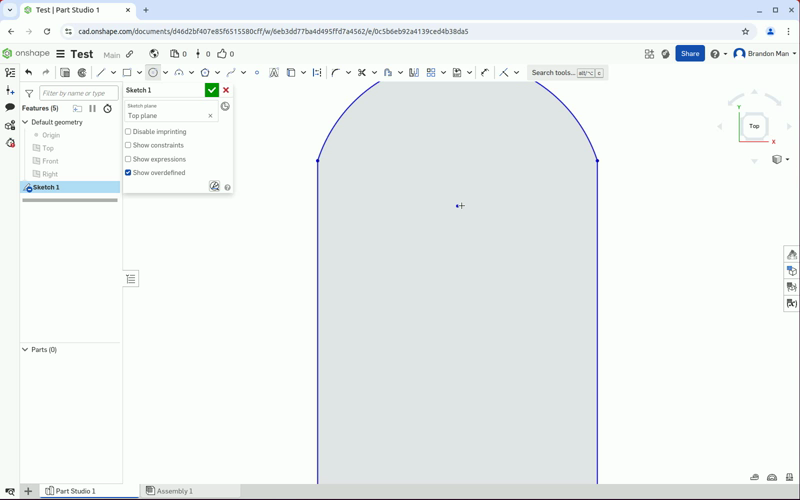
scroll(6)
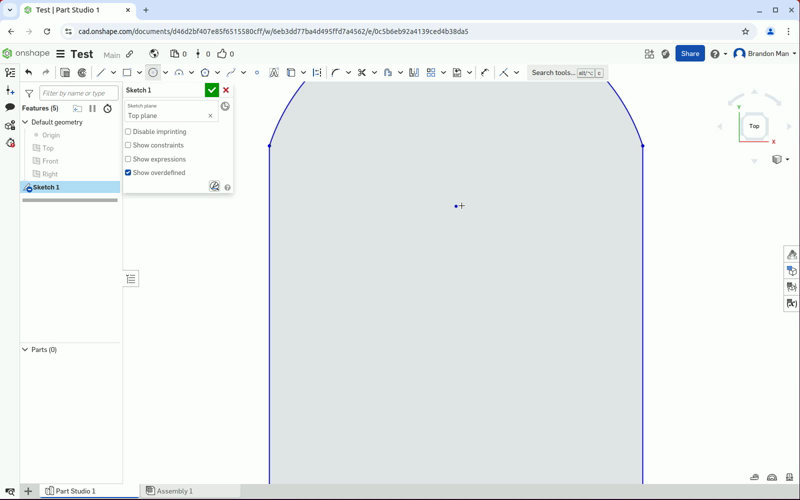
scroll(6)
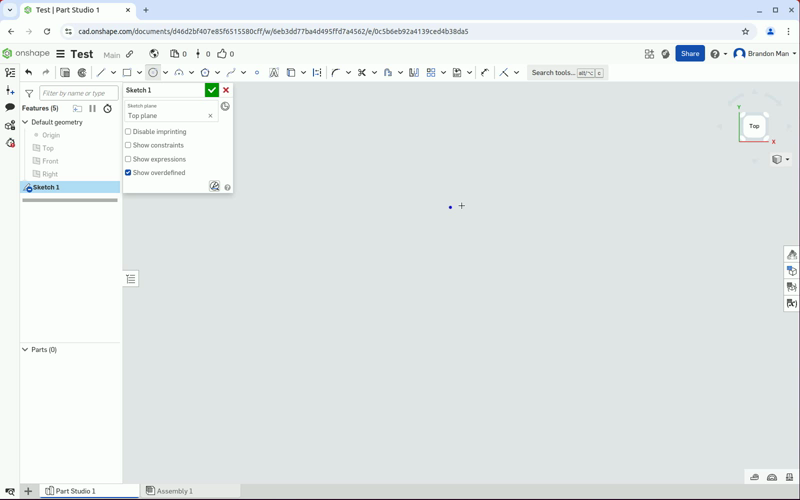
click(461, 205)
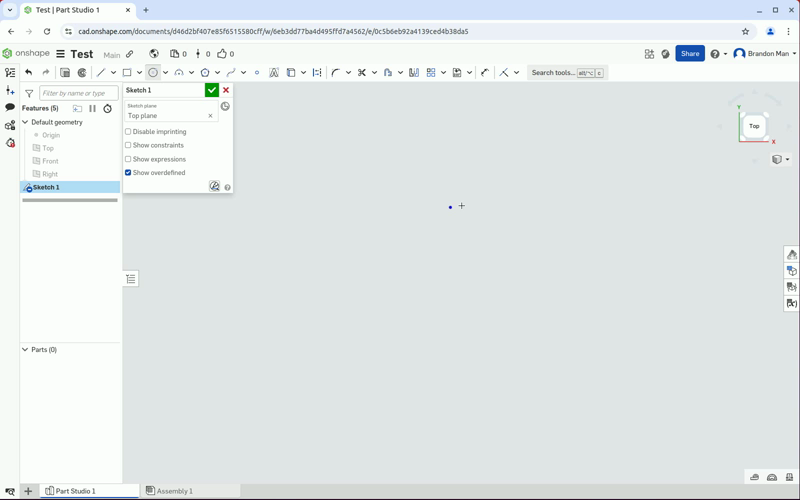
scroll(-6)
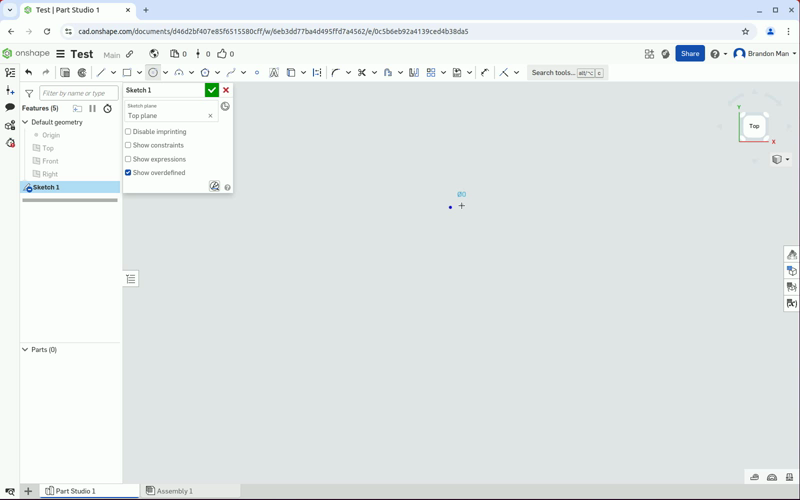
scroll(-6)
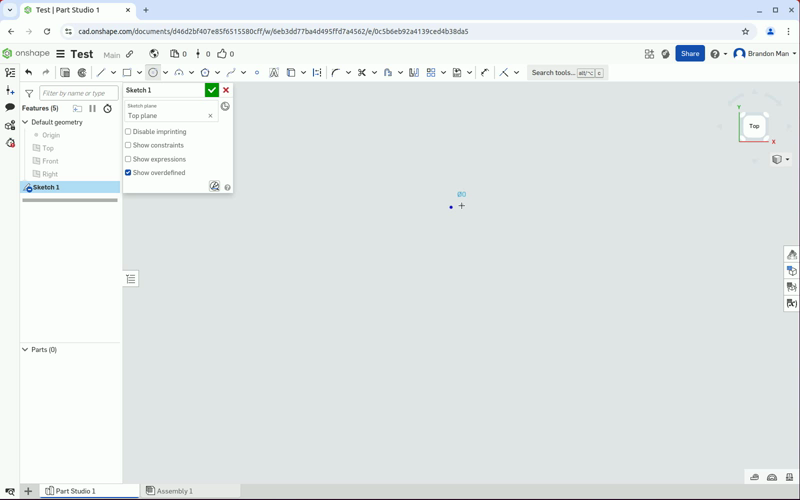
scroll(-6)
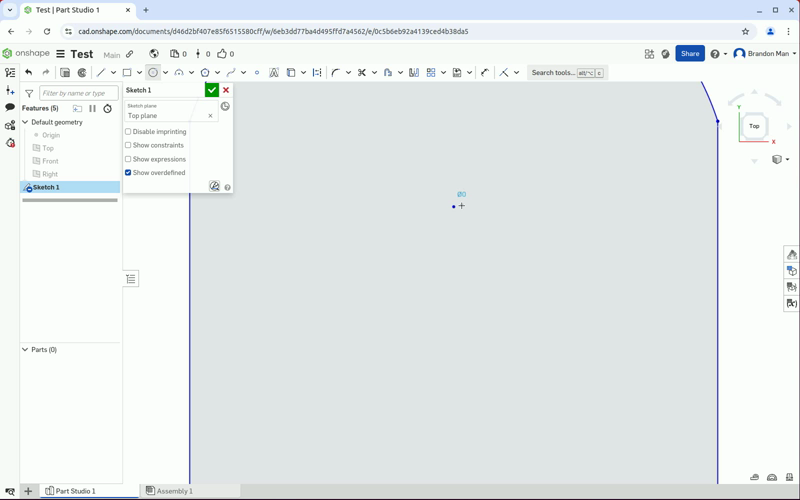
scroll(-6)
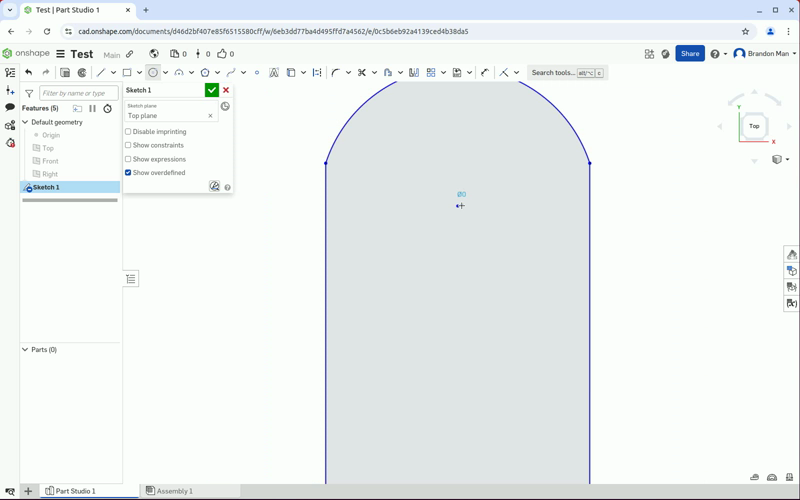
scroll(-6)
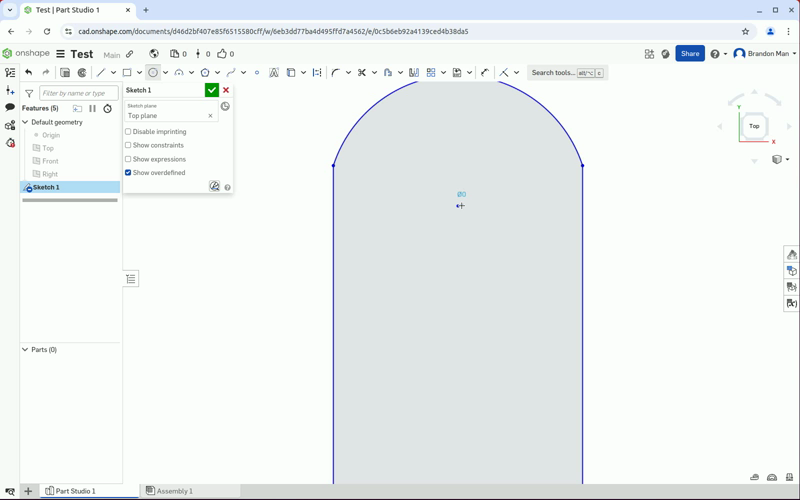
scroll(-6)
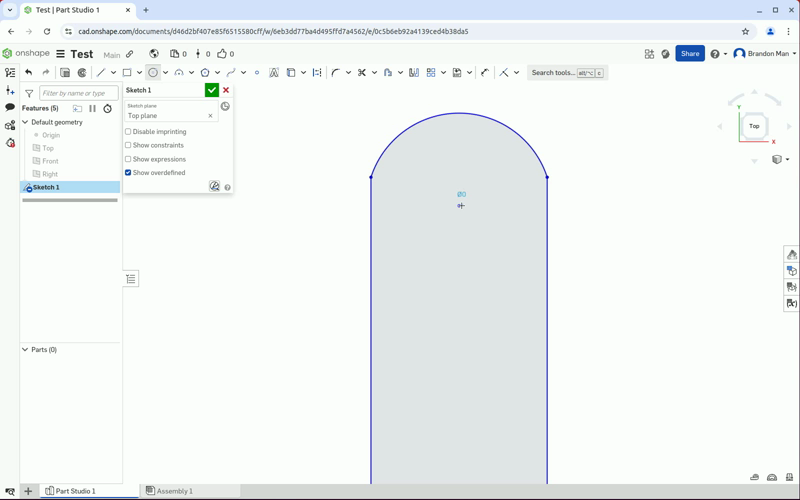
scroll(-6)
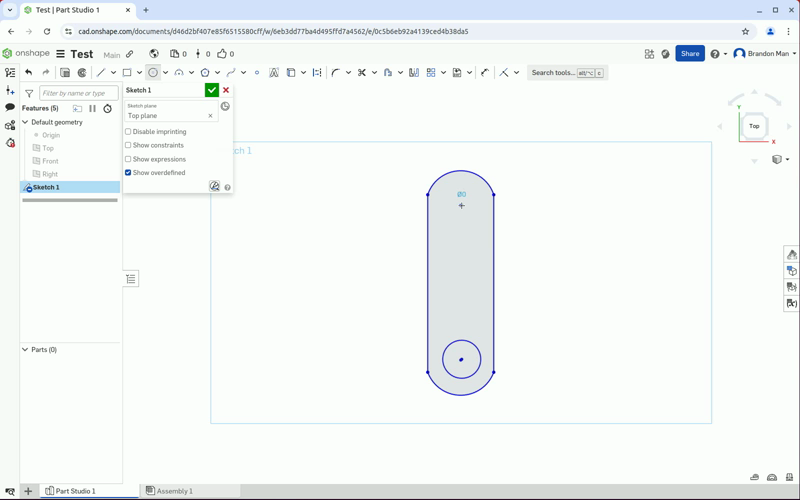
key_up(shift)
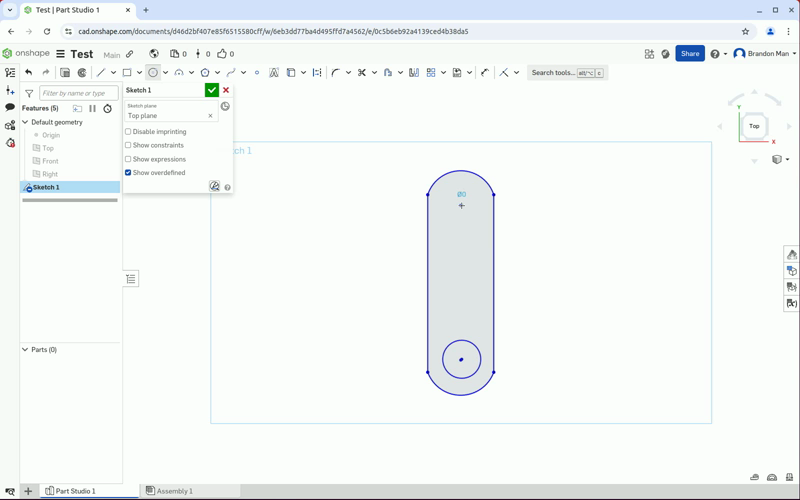
mouse_move(478, 205)
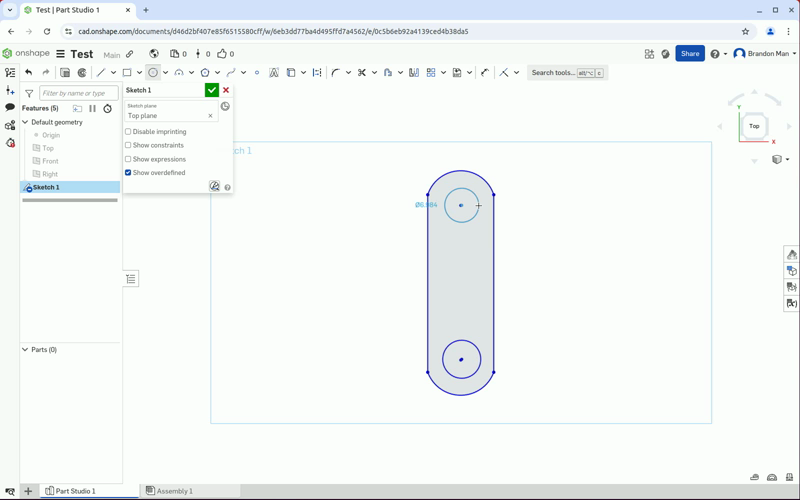
click(478, 205)
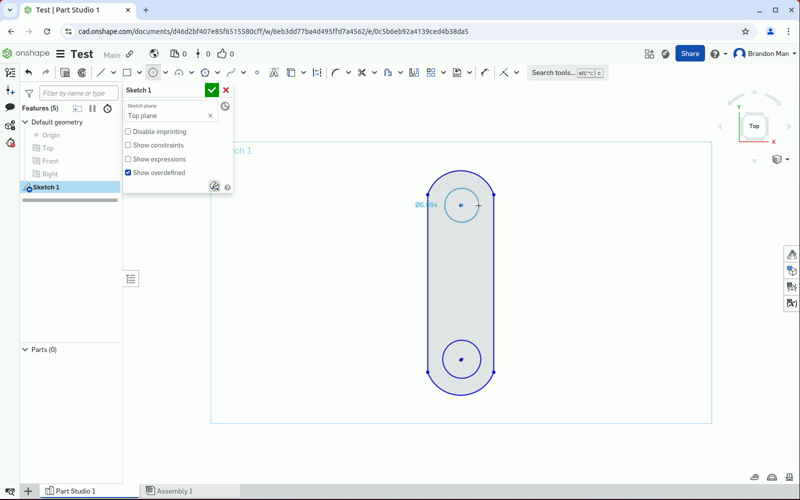
key(esc)
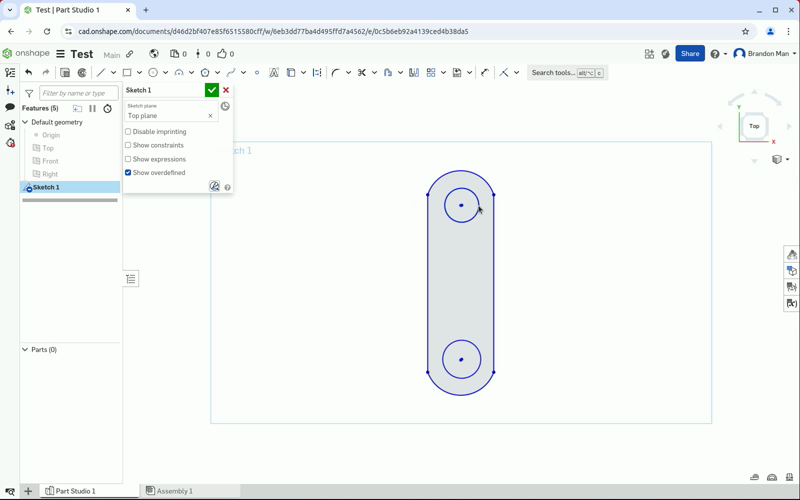
mouse_move(464, 327)
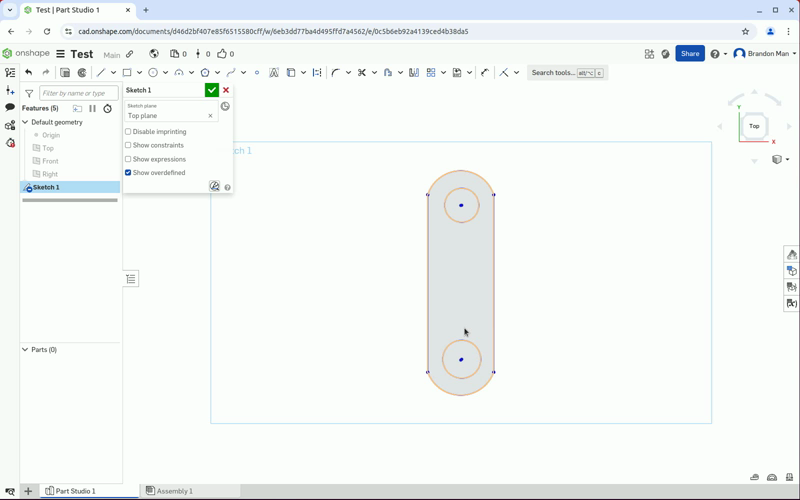
click(464, 327)
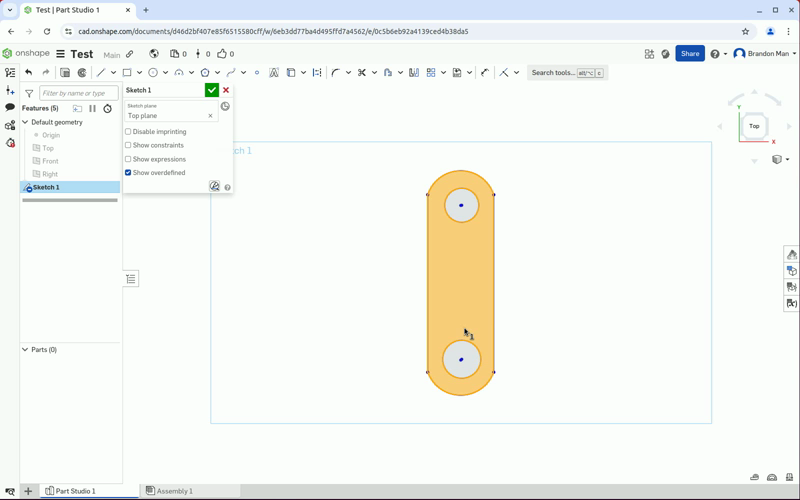
mouse_move(73, 352)
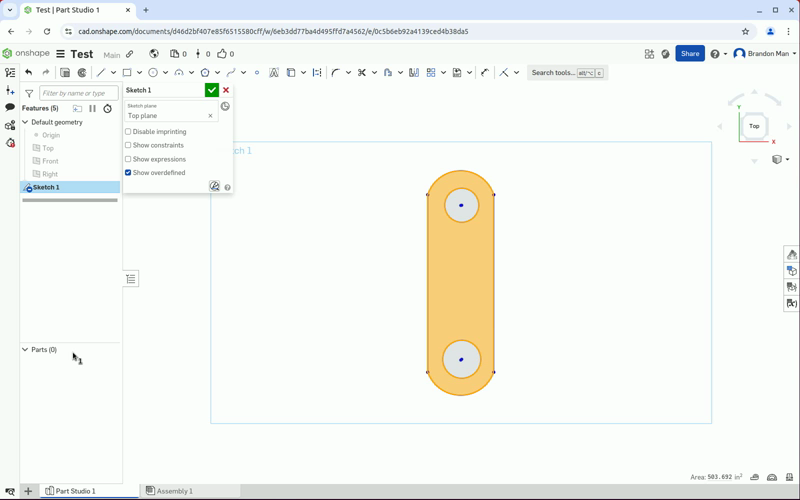
key(shift+y)
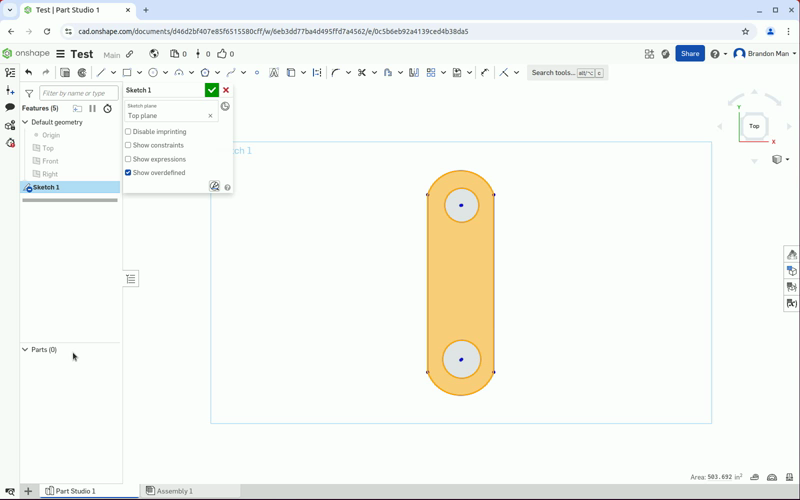
key(shift+e)
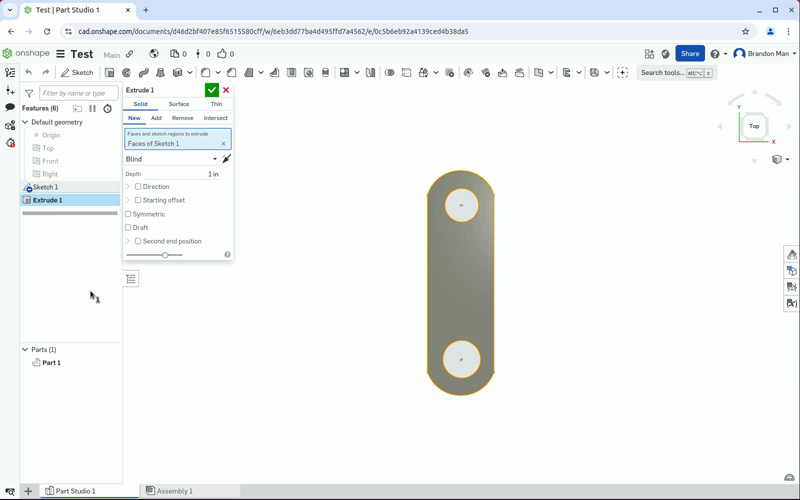
mouse_move(143, 106)
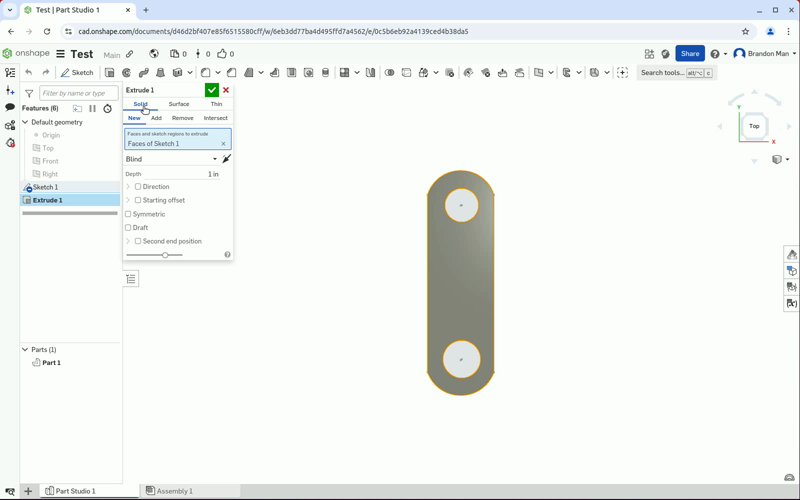
click(143, 106)
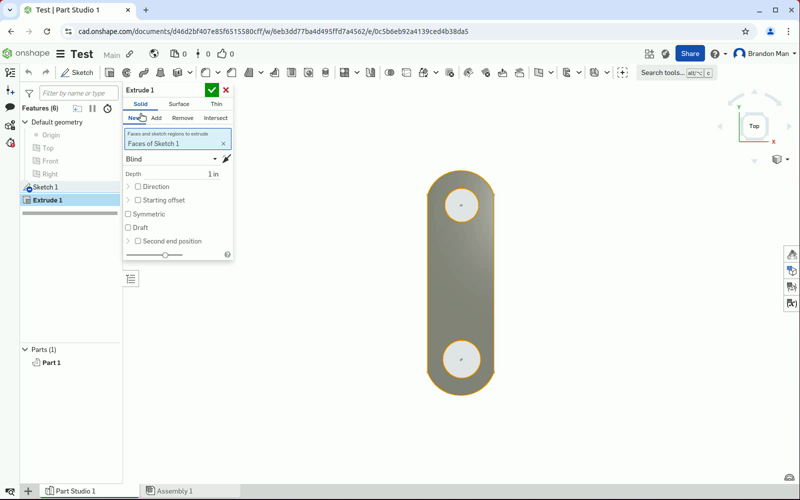
mouse_move(137, 120)
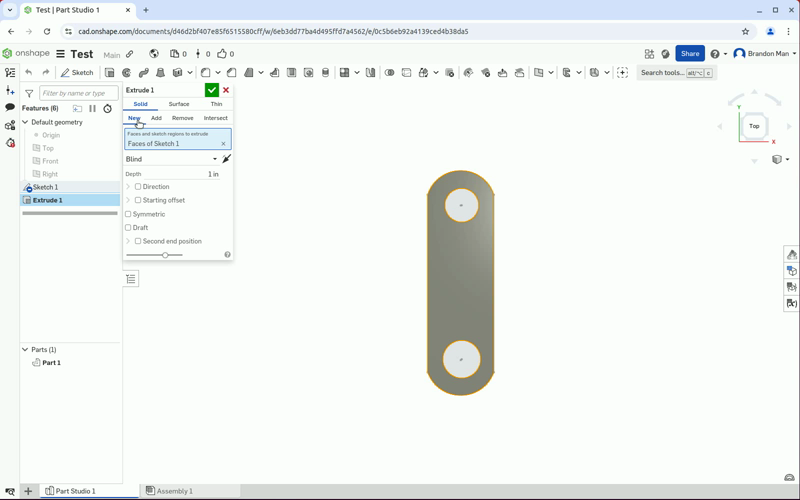
click(137, 120)
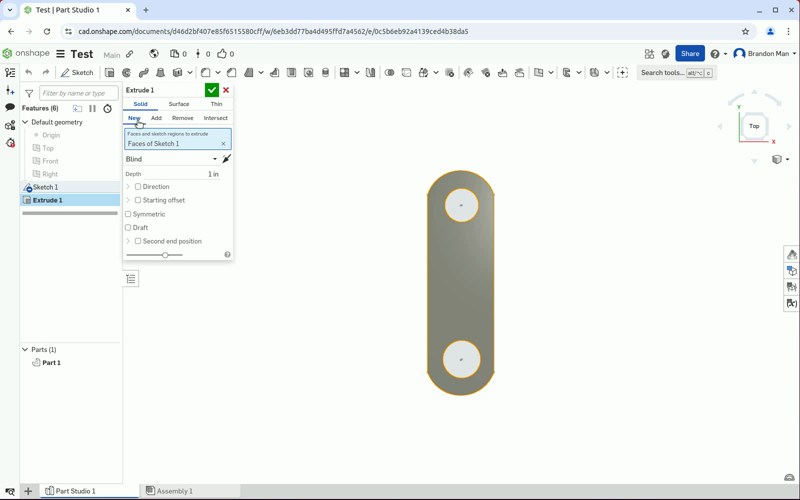
key(tab, 4)
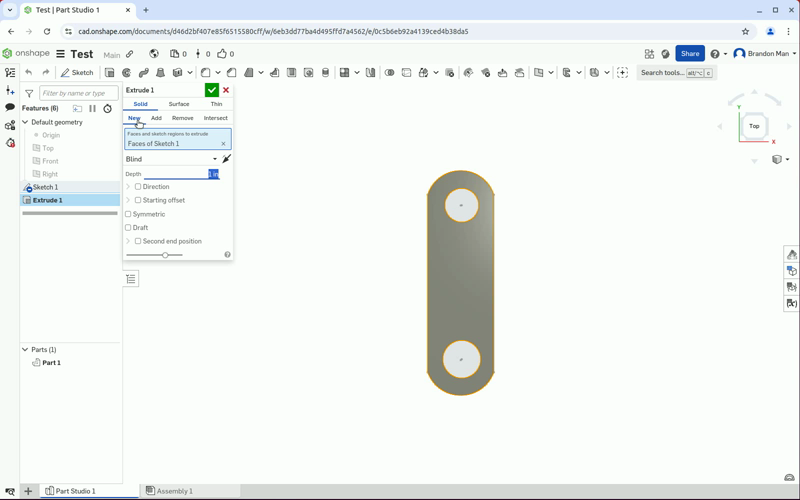
text(5.296)
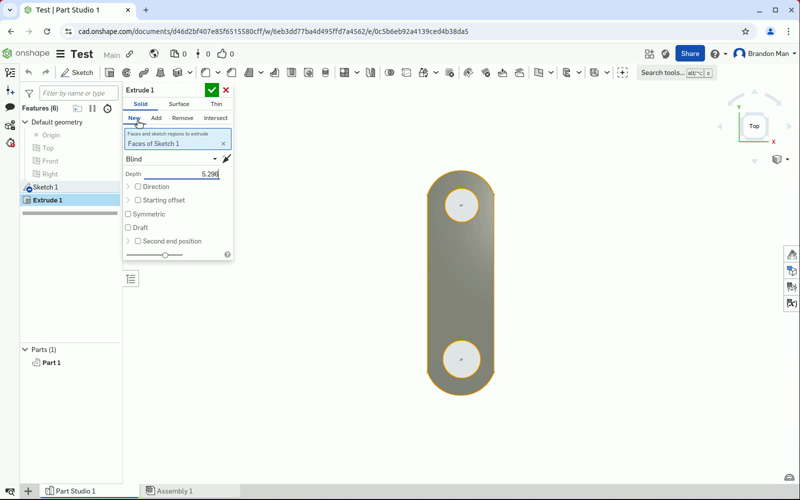
key(enter)
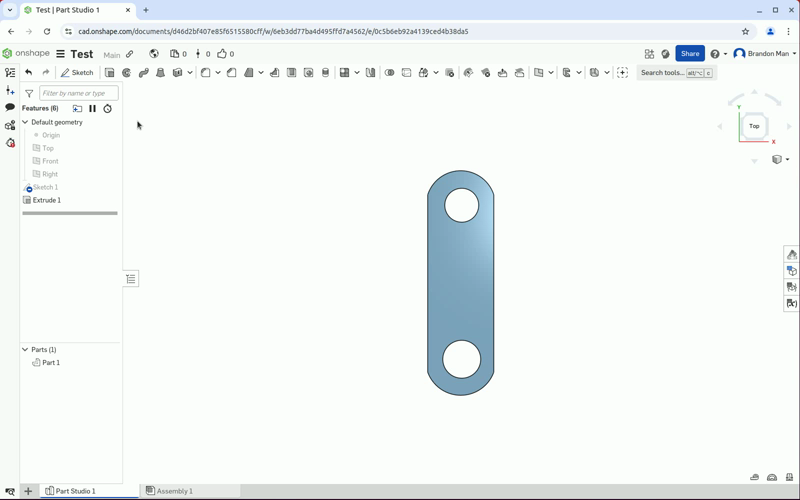
key(shift+h)
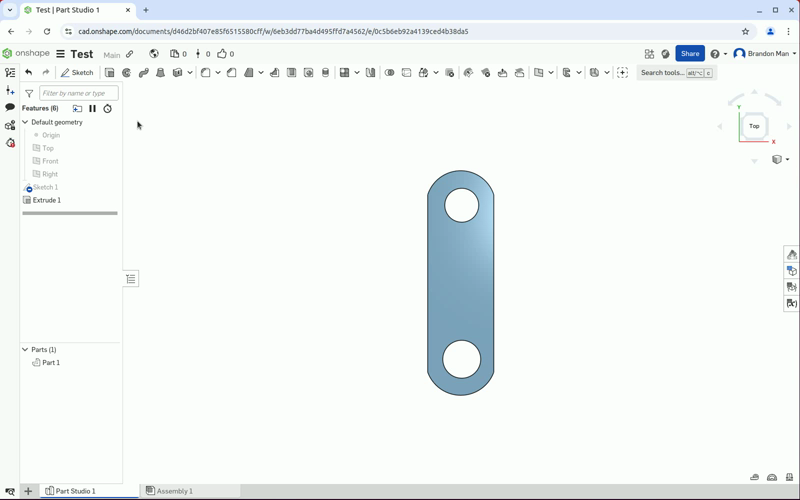
key(shift+h)
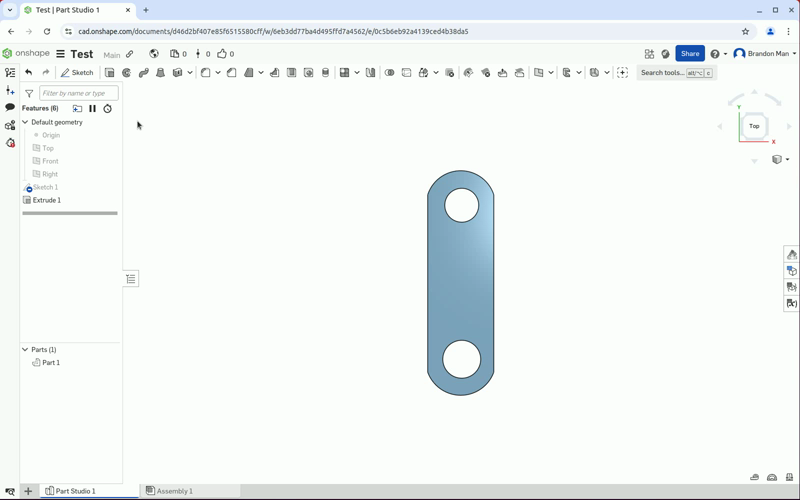
mouse_move(73, 189)
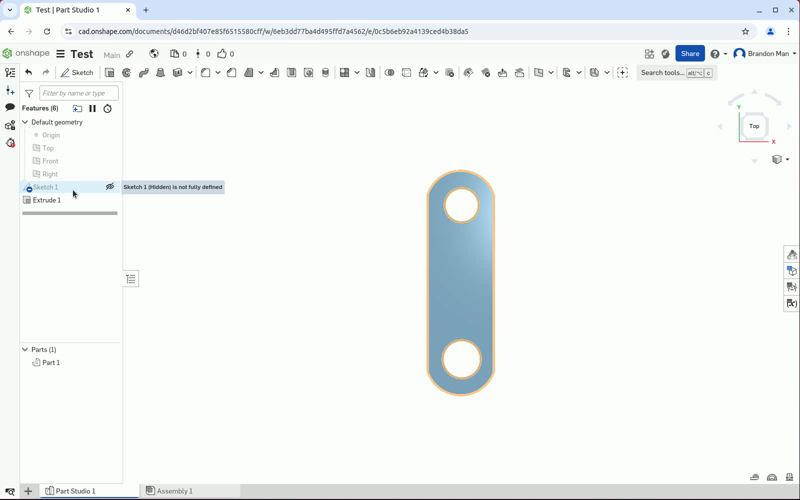
click(73, 189)
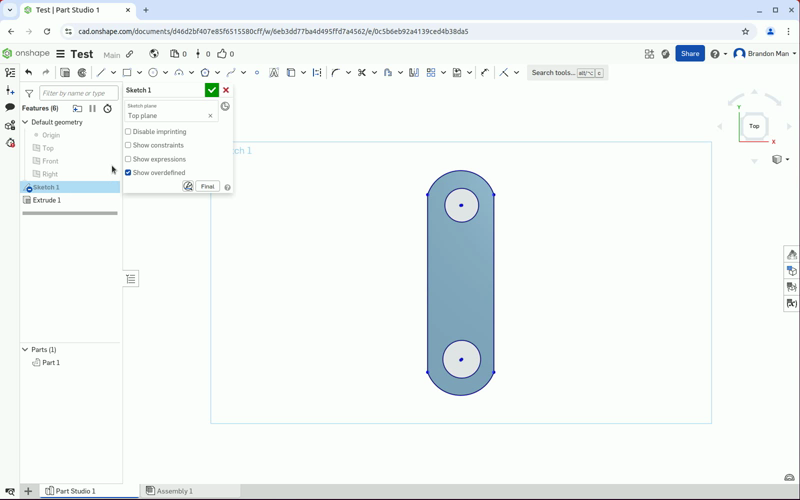
mouse_move(229, 92)
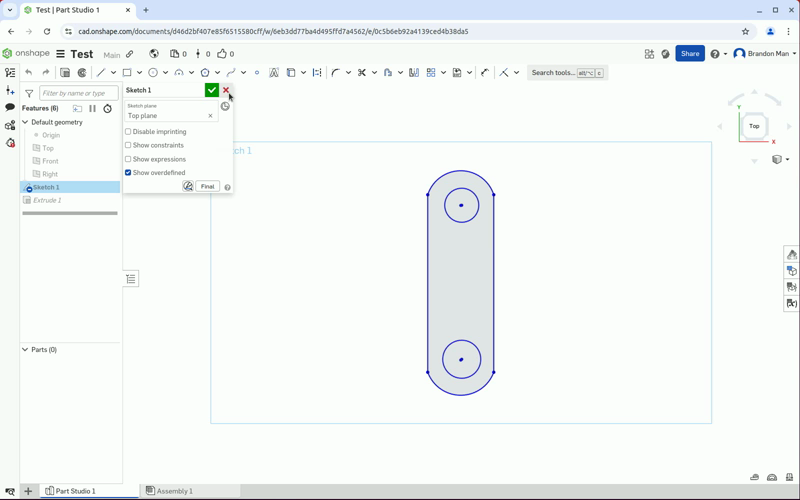
click(229, 92)
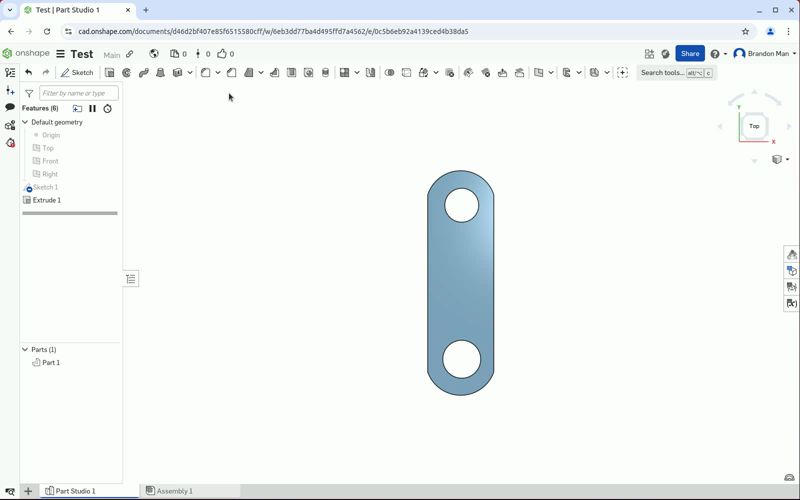
mouse_move(541, 75)
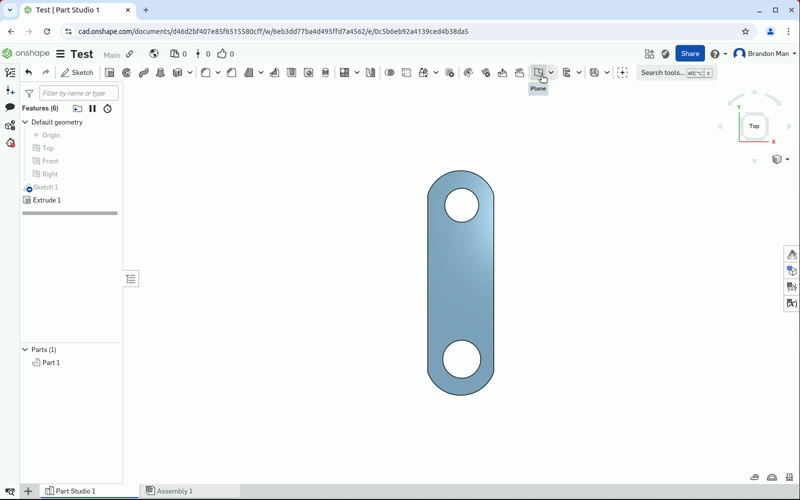
click(541, 75)
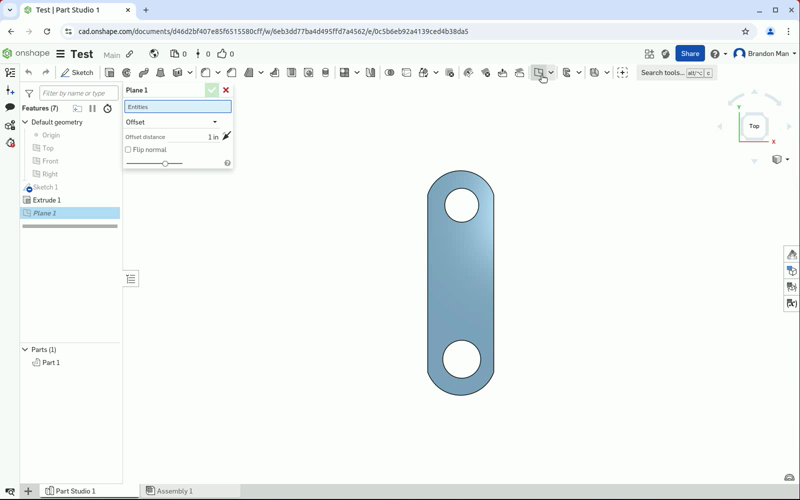
mouse_move(73, 150)
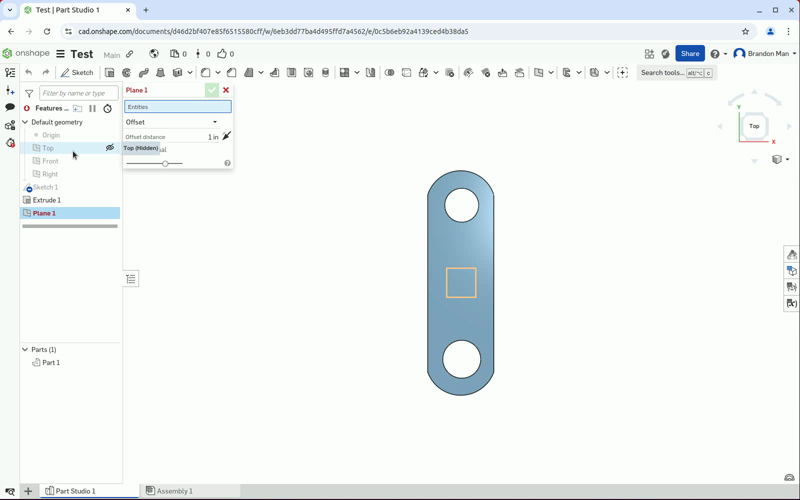
click(73, 150)
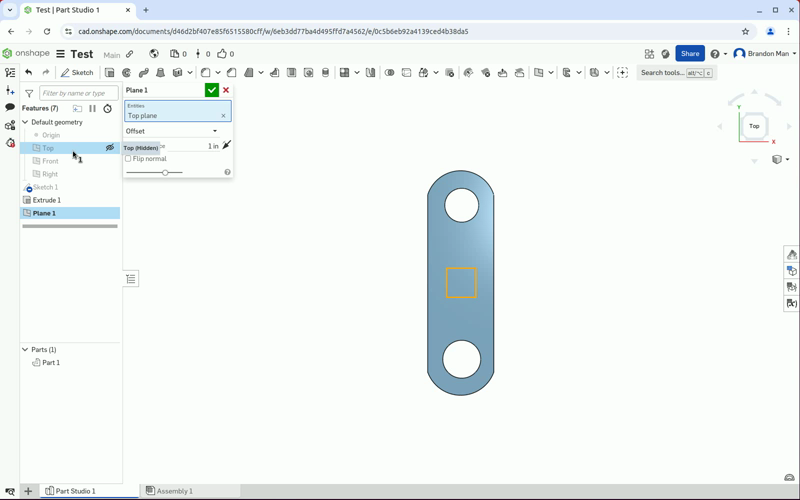
key(tab, 2)
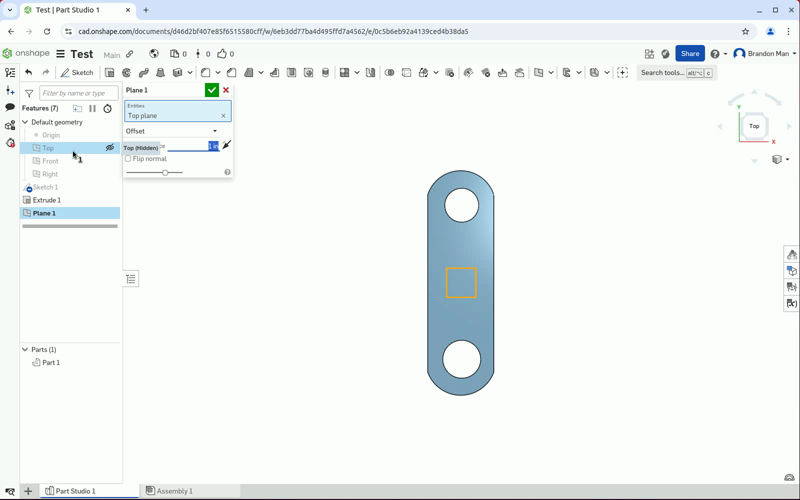
text(5.299)
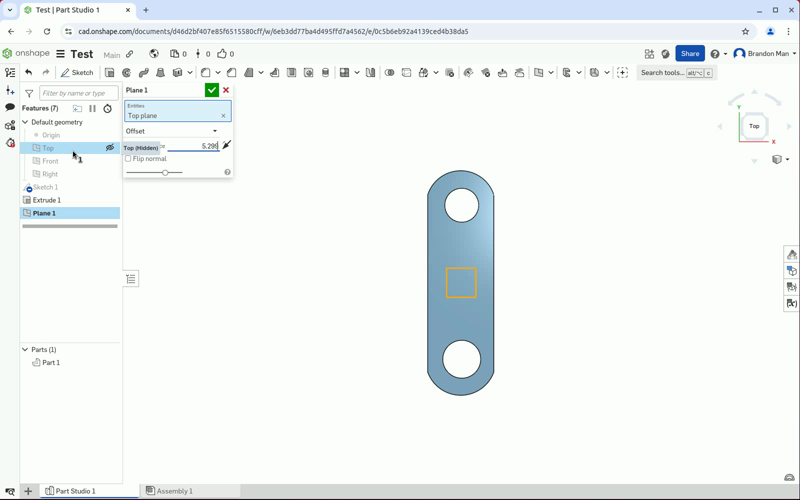
key(enter, 2)
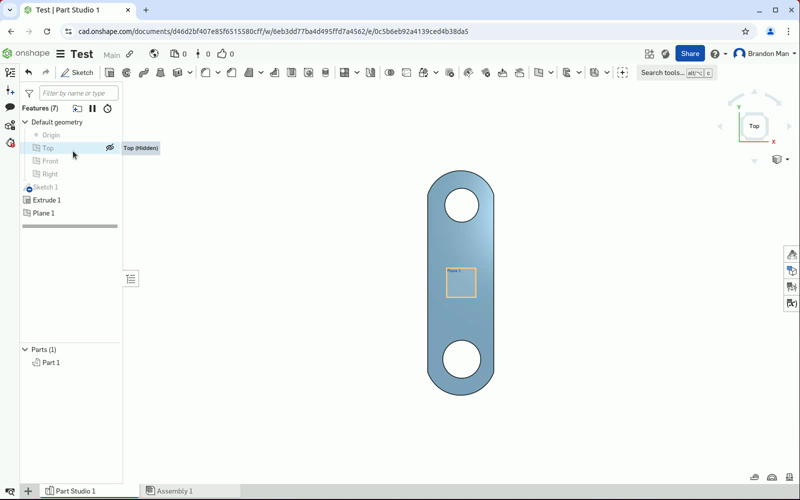
key(shift+s)
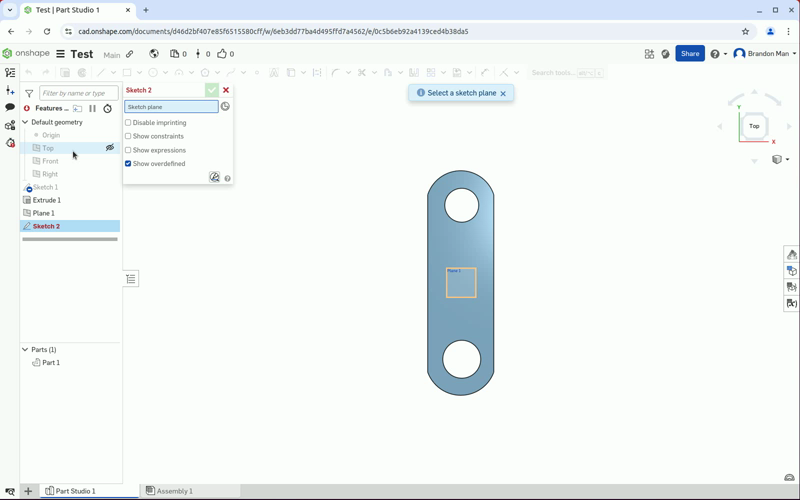
mouse_move(73, 215)
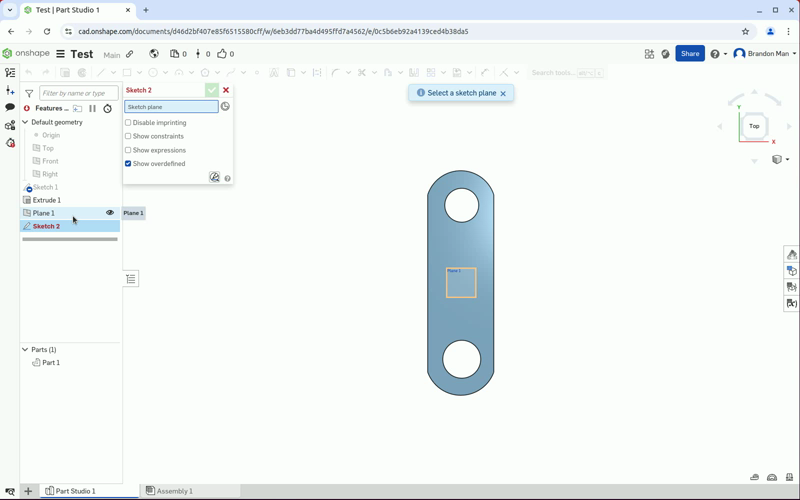
click(73, 215)
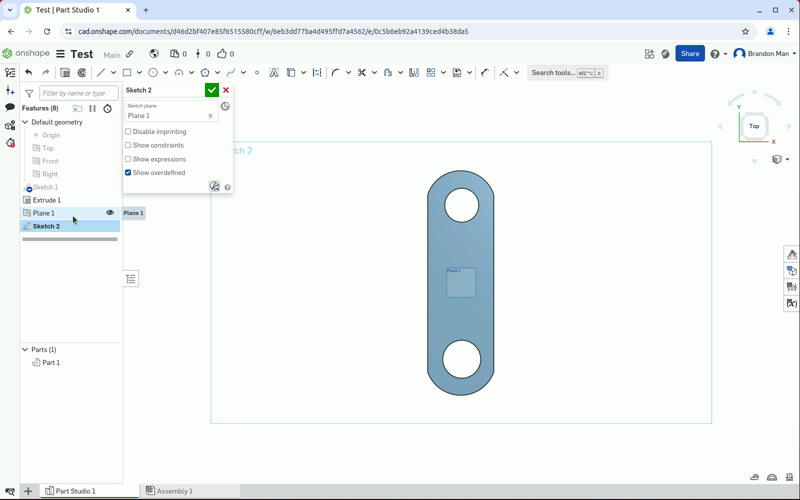
mouse_move(73, 352)
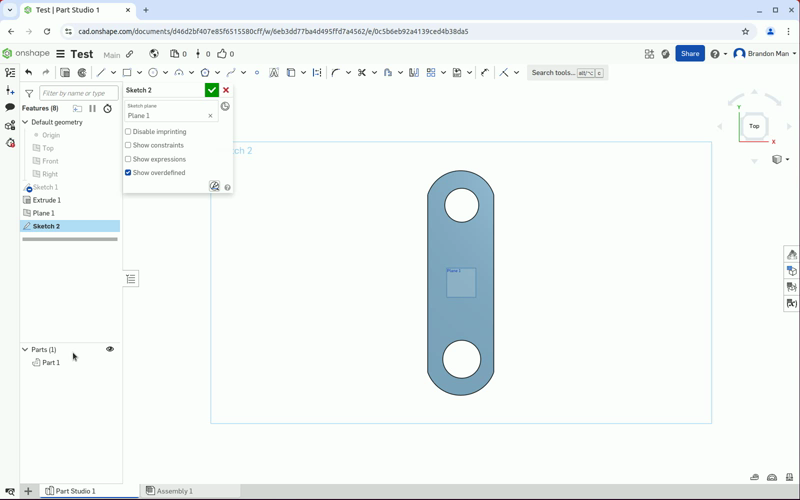
key(y)
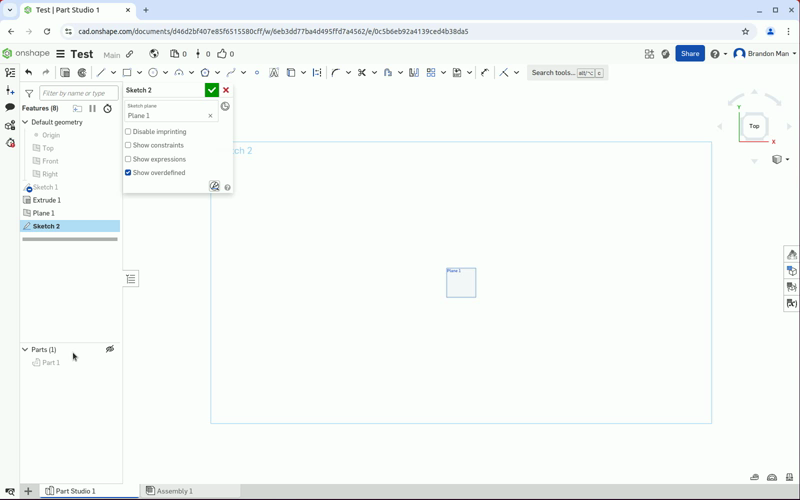
key(l)
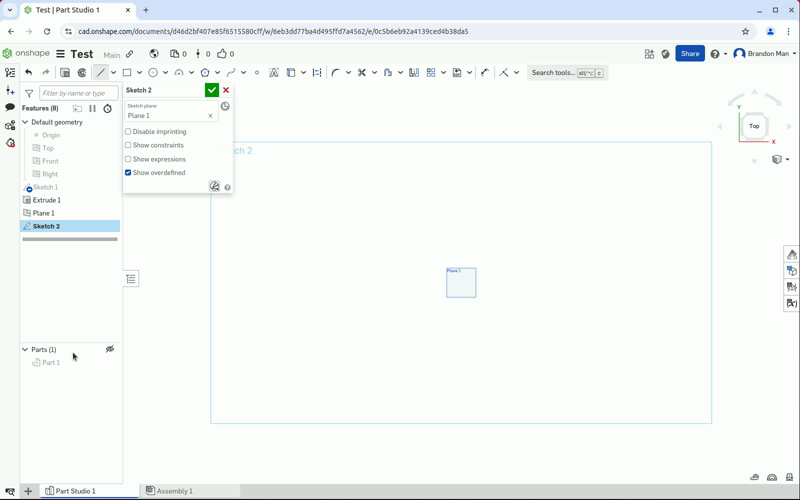
key_down(shift)
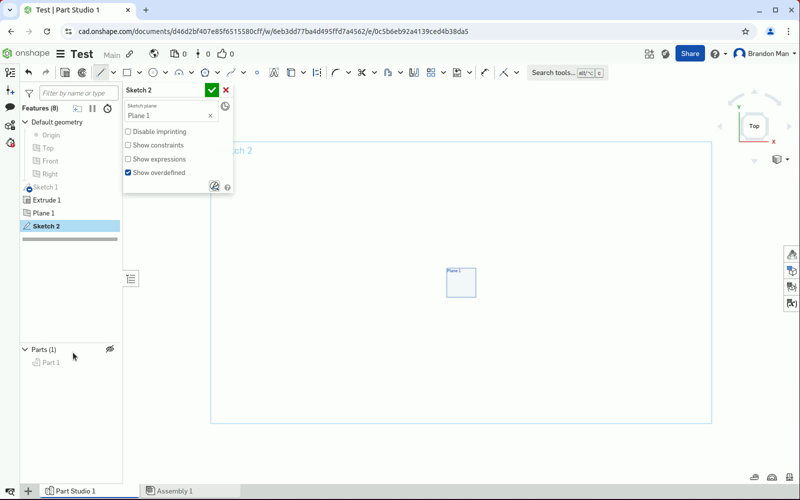
mouse_move(445, 322)
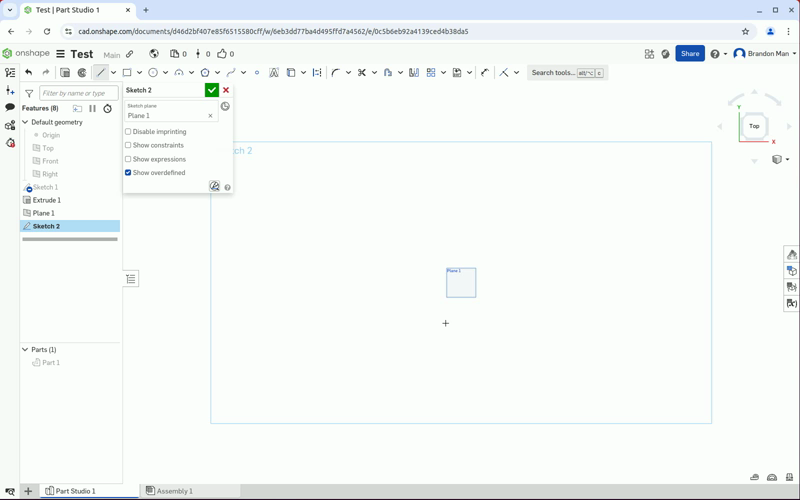
click(445, 322)
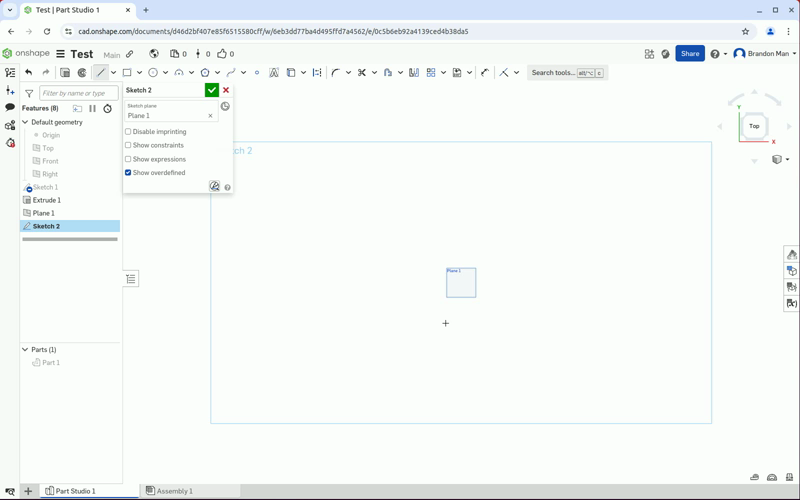
key_up(shift)
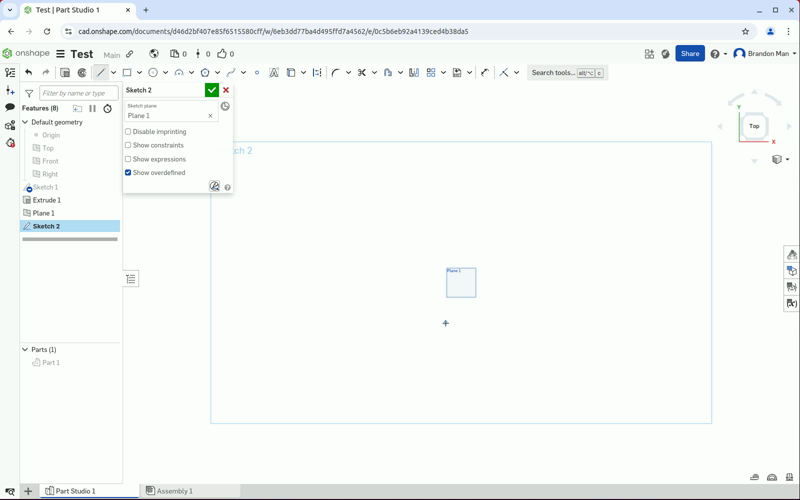
key_down(shift)
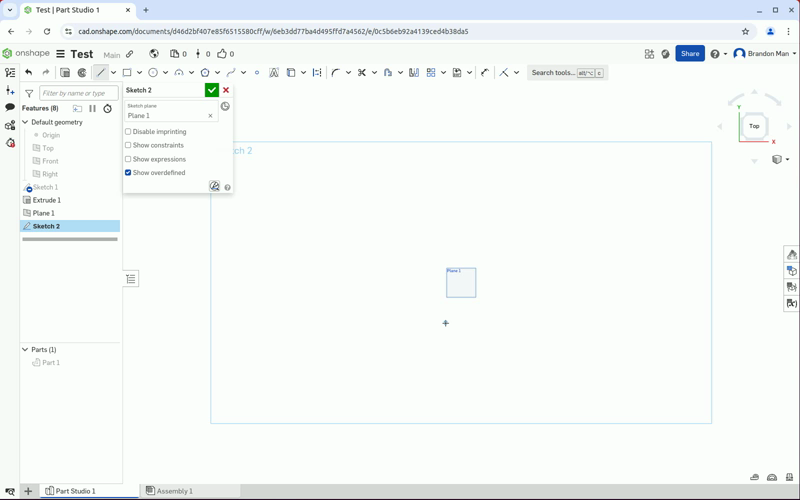
mouse_move(475, 322)
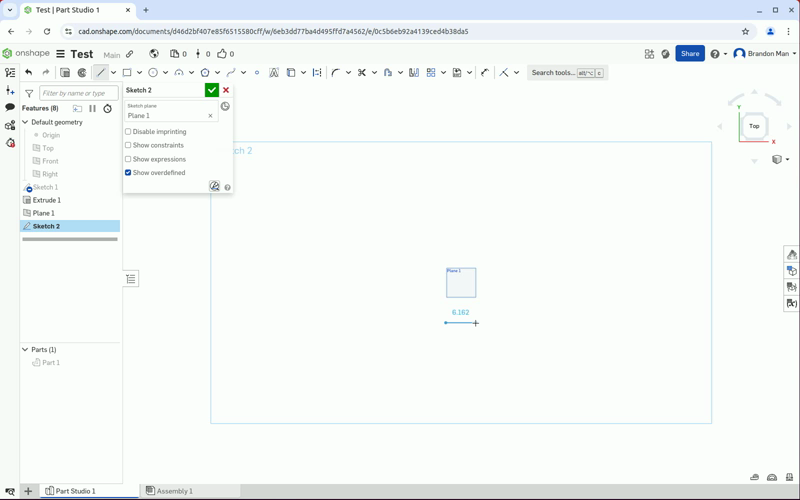
mouse_move(477, 322)
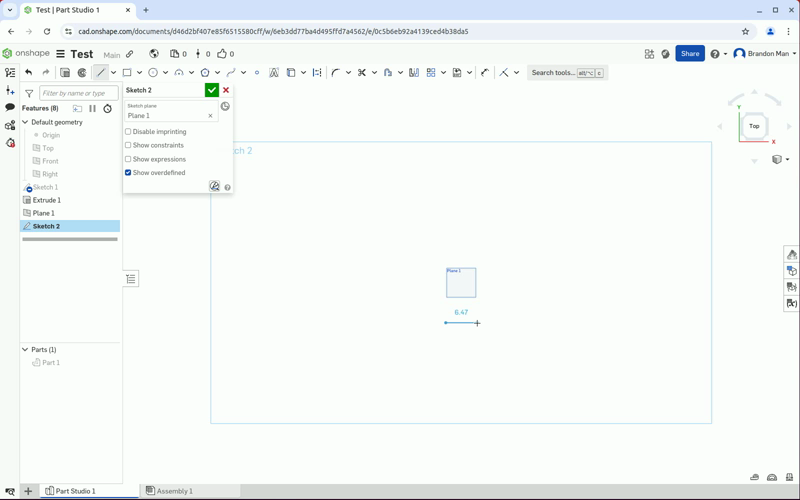
click(477, 322)
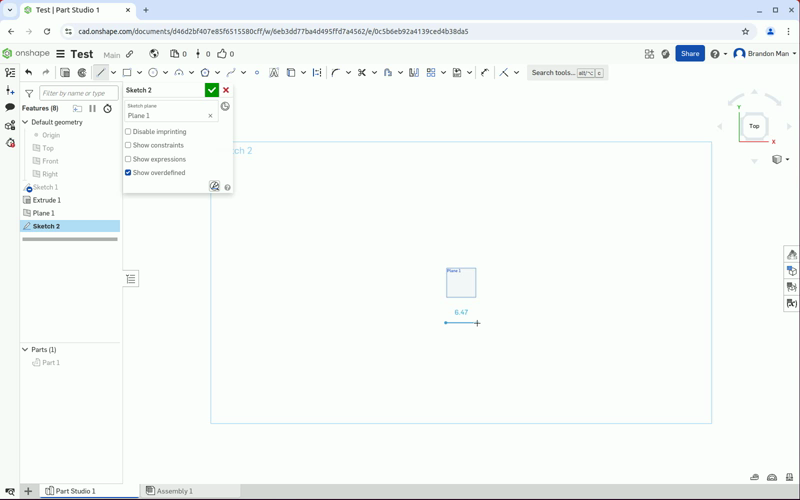
key_up(shift)
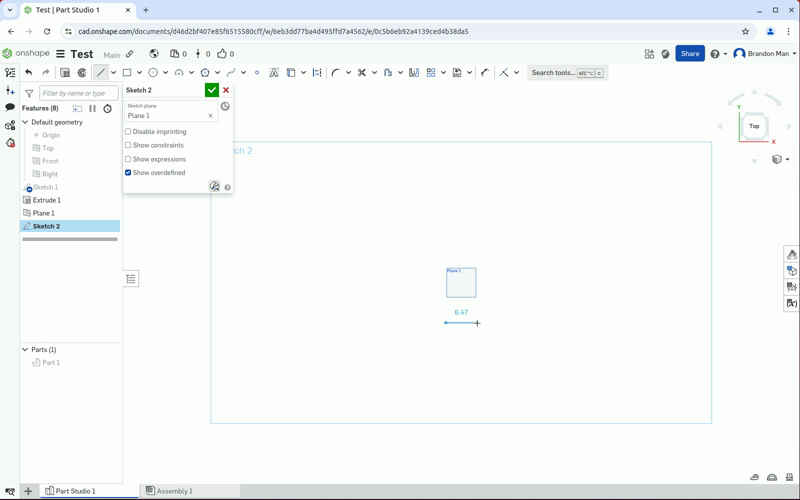
key_down(shift)
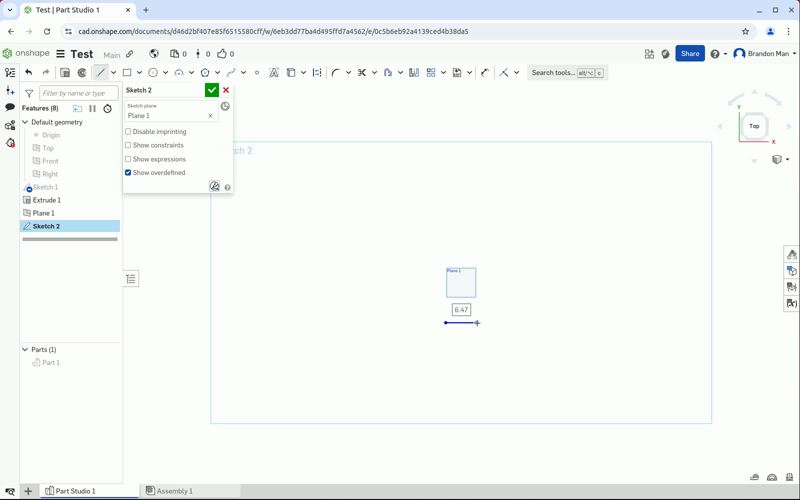
mouse_move(477, 241)
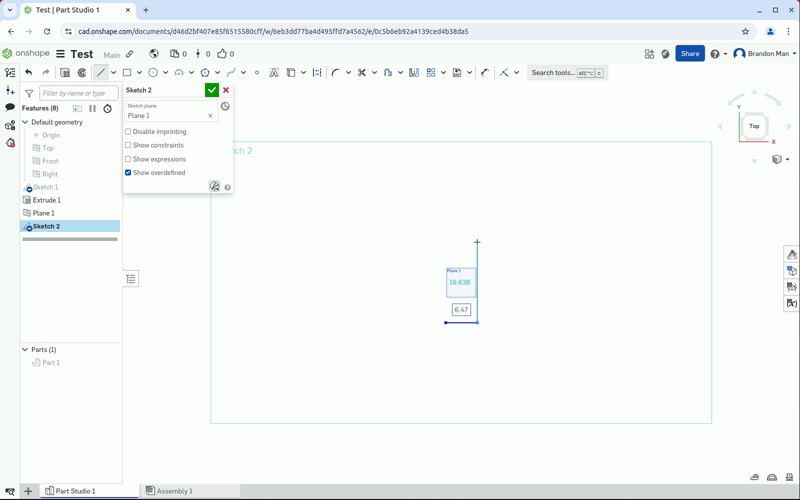
click(477, 241)
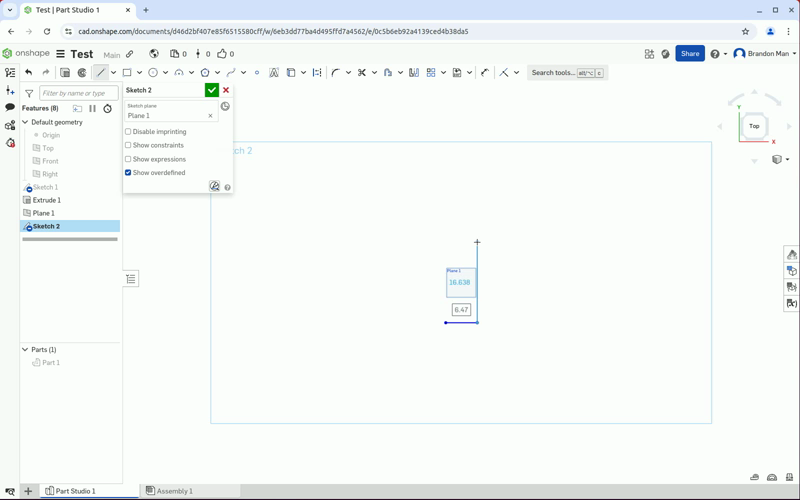
key_up(shift)
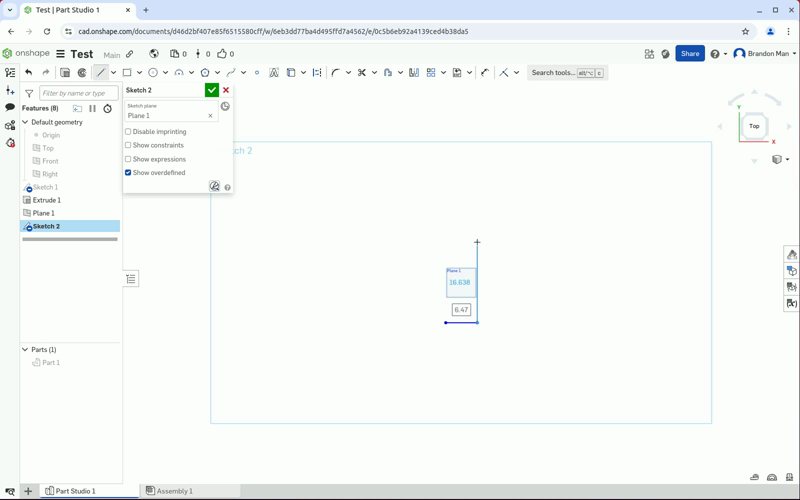
key_down(shift)
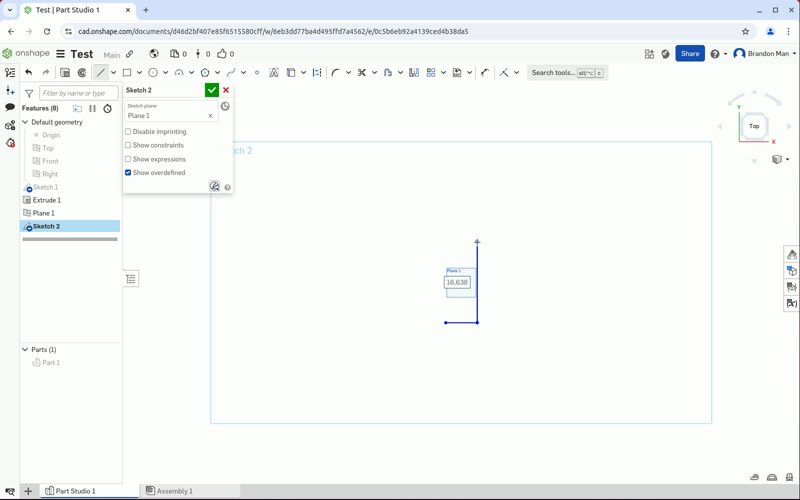
mouse_move(507, 241)
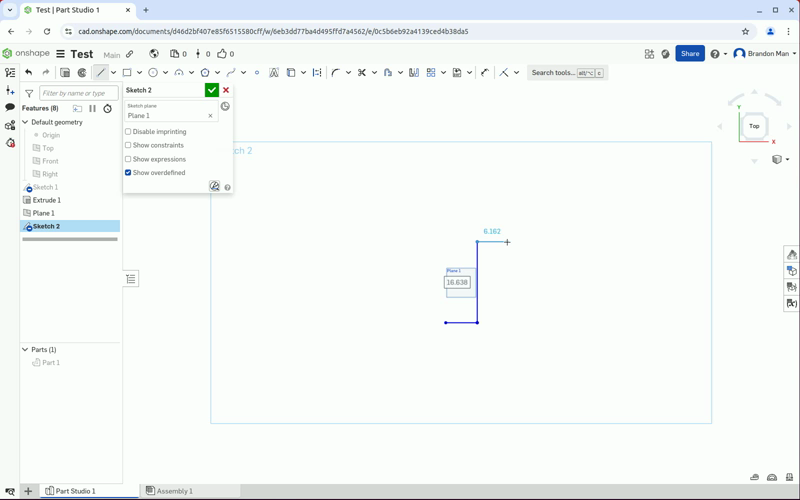
mouse_move(445, 241)
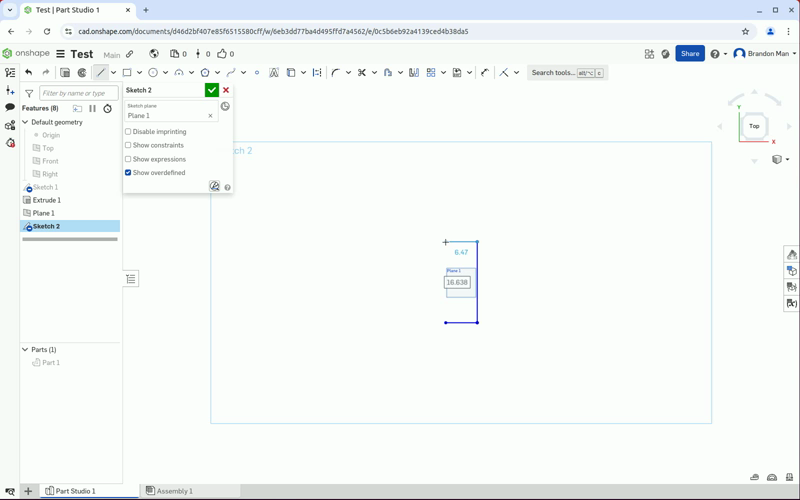
click(445, 241)
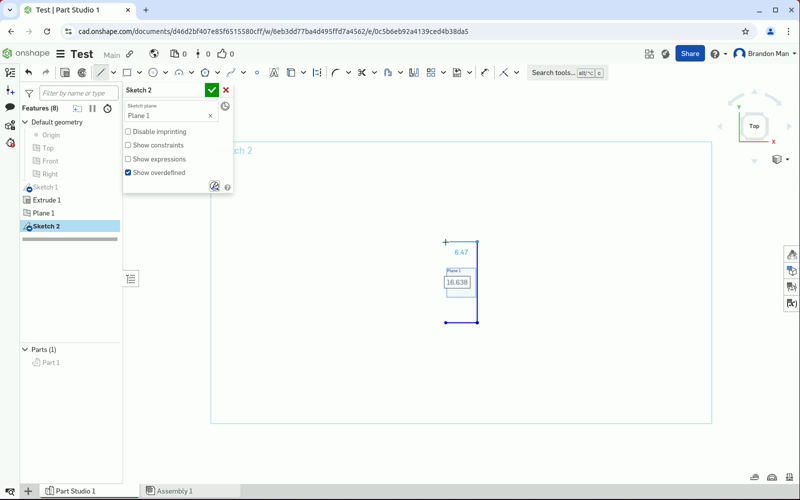
key_up(shift)
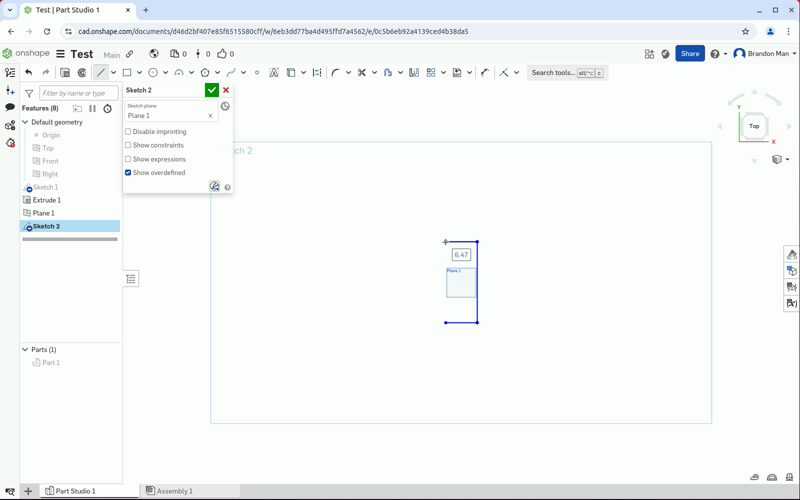
key_down(shift)
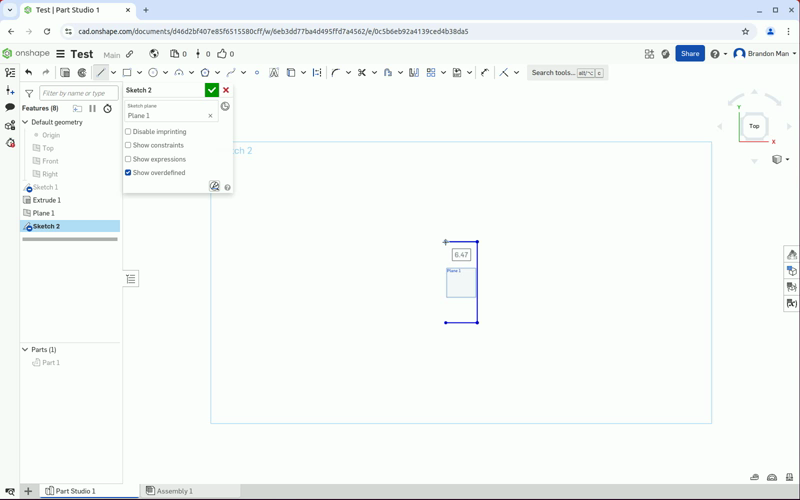
mouse_move(445, 322)
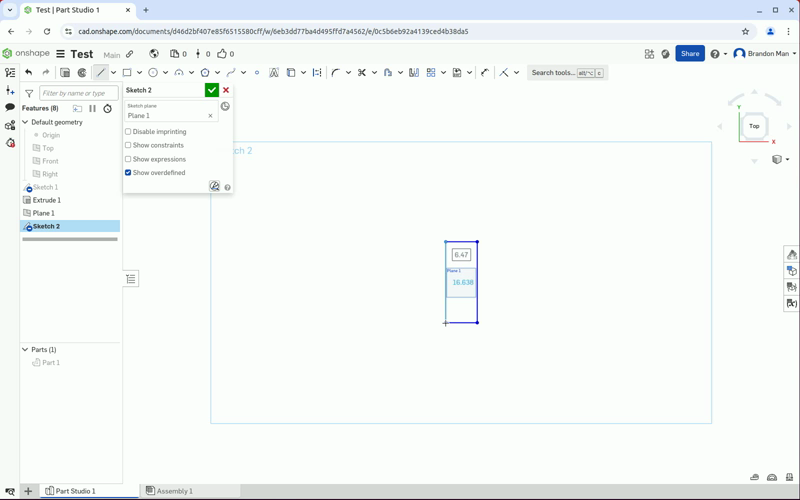
key_up(shift)
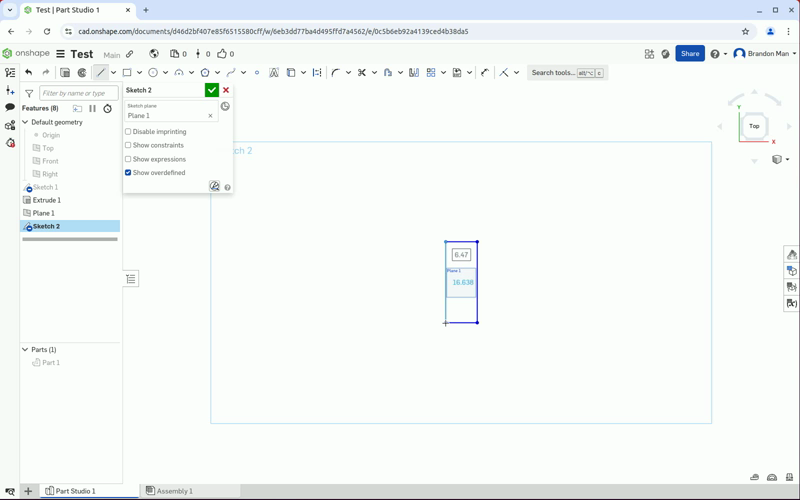
click(445, 322)
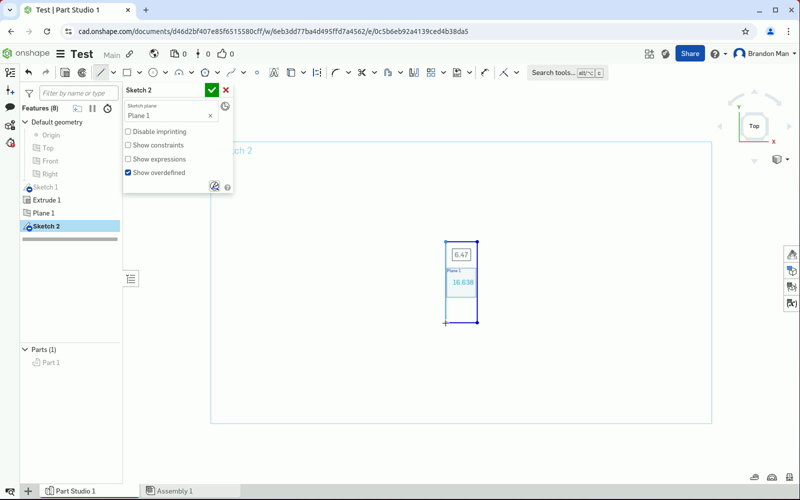
key(esc)
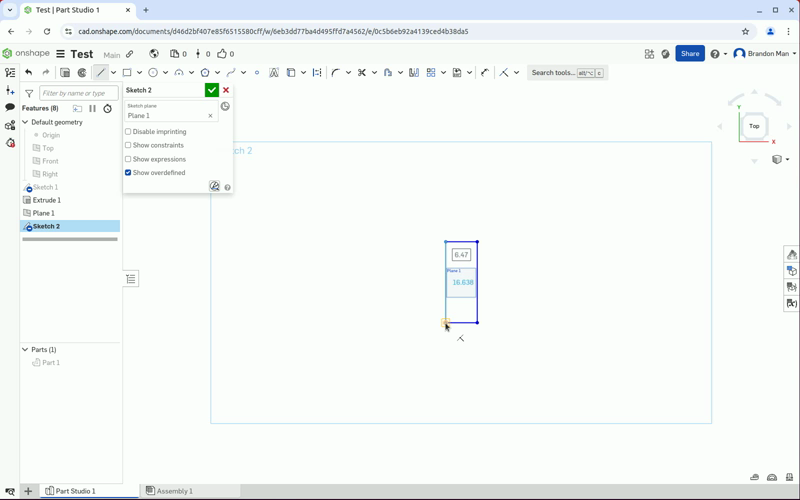
mouse_move(469, 250)
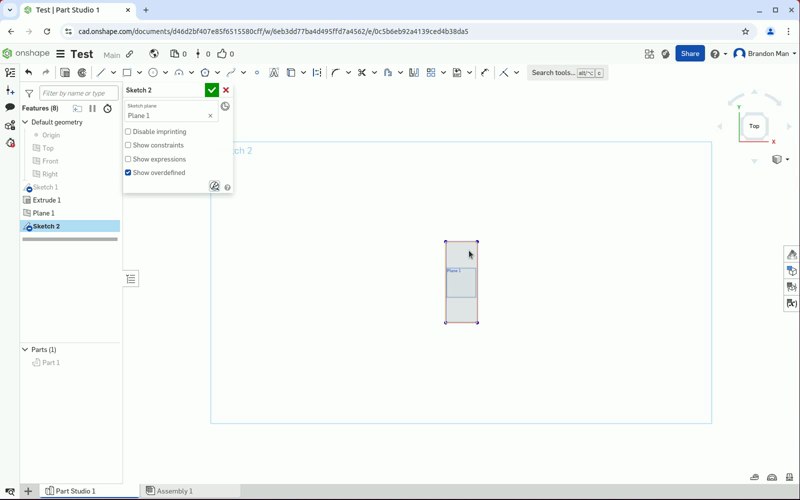
click(469, 250)
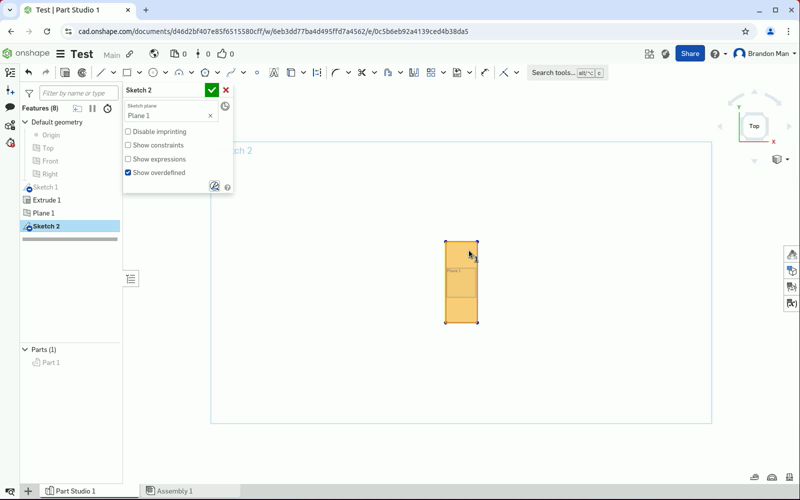
mouse_move(73, 352)
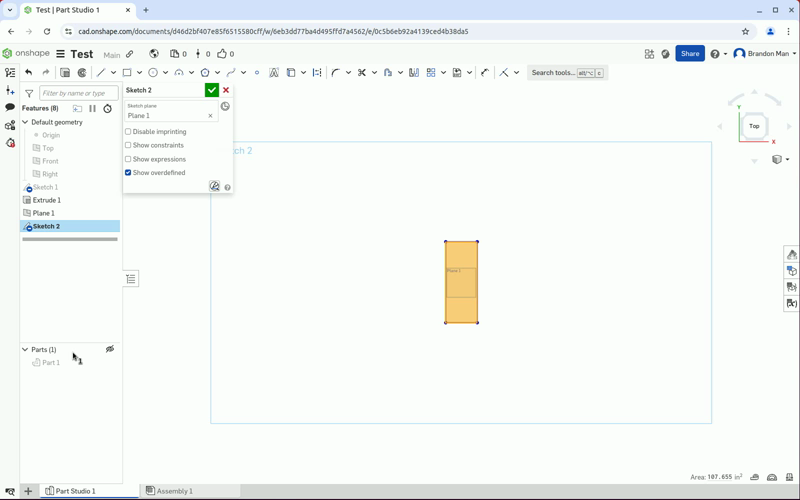
key(shift+y)
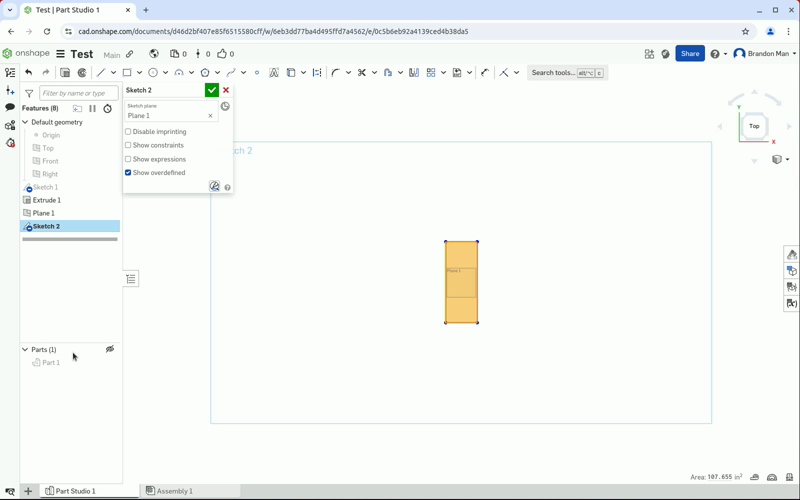
key(shift+e)
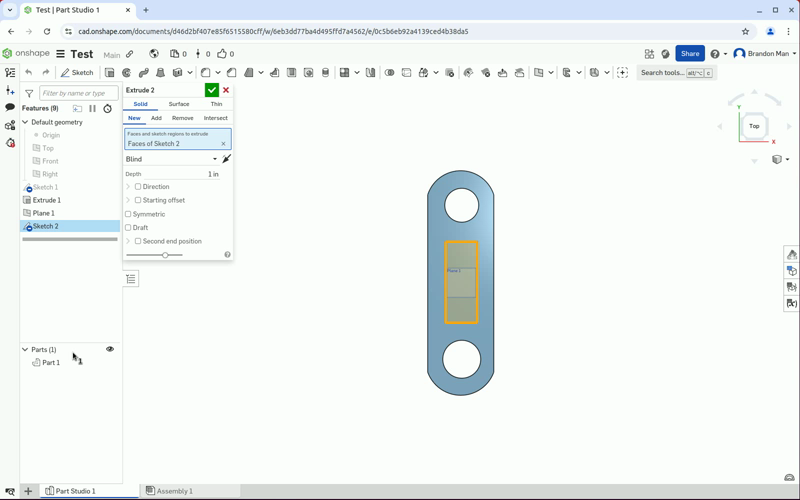
mouse_move(143, 106)
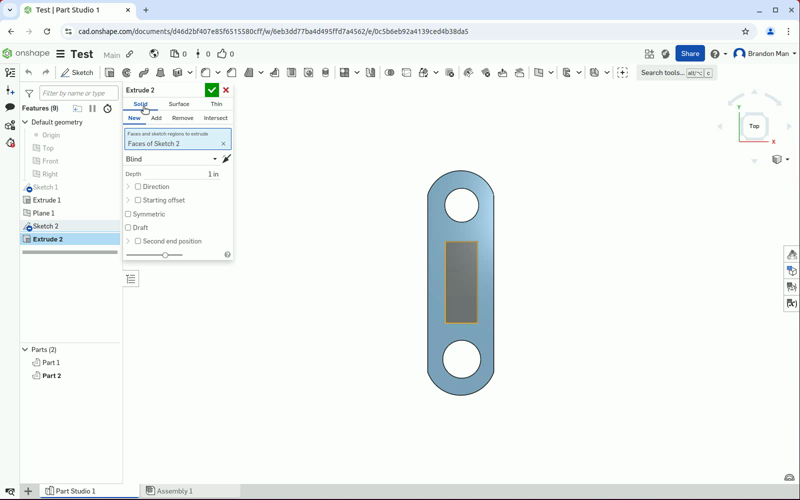
click(143, 106)
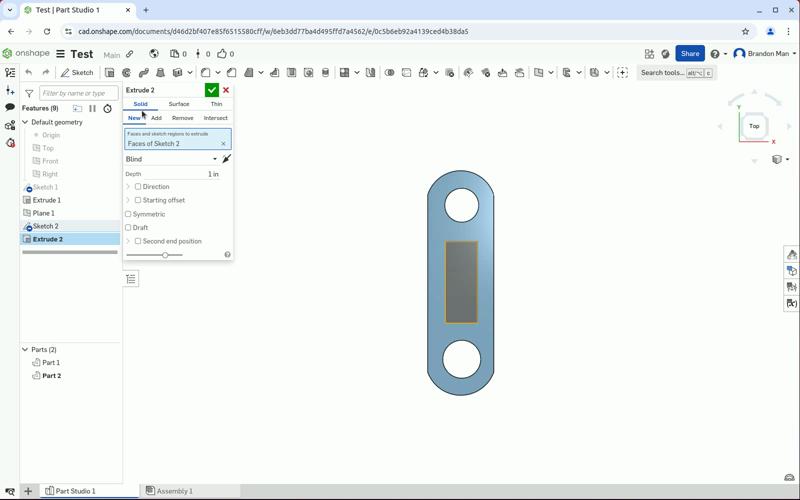
mouse_move(137, 120)
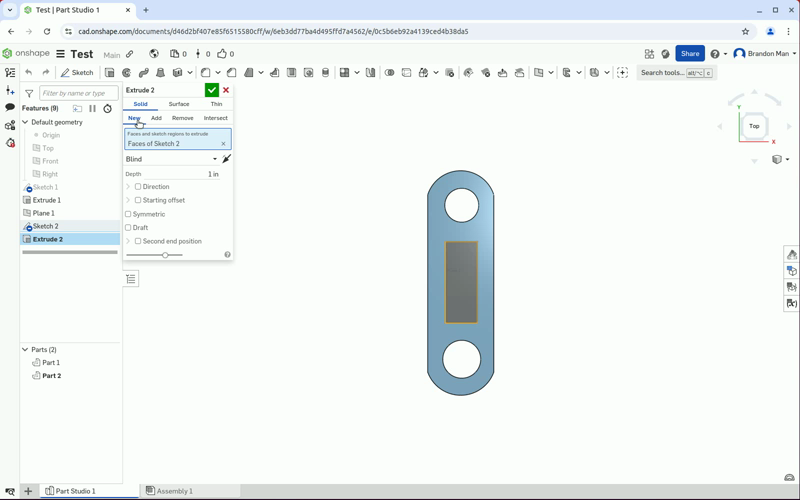
click(137, 120)
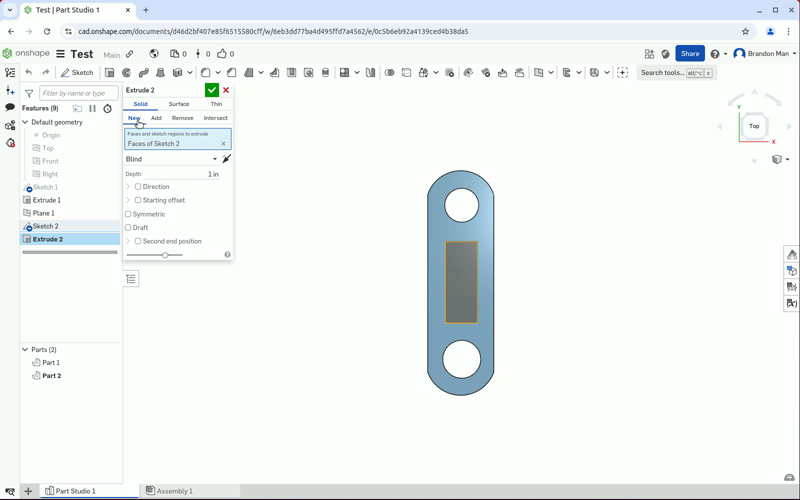
key(tab, 4)
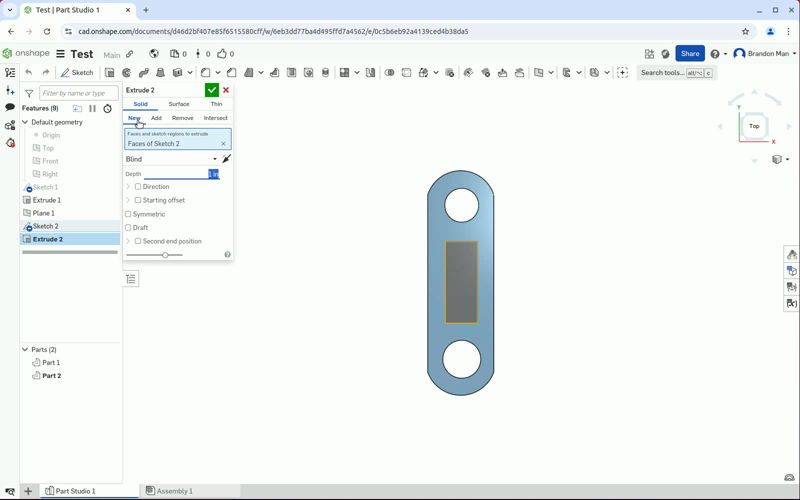
text(7.943)
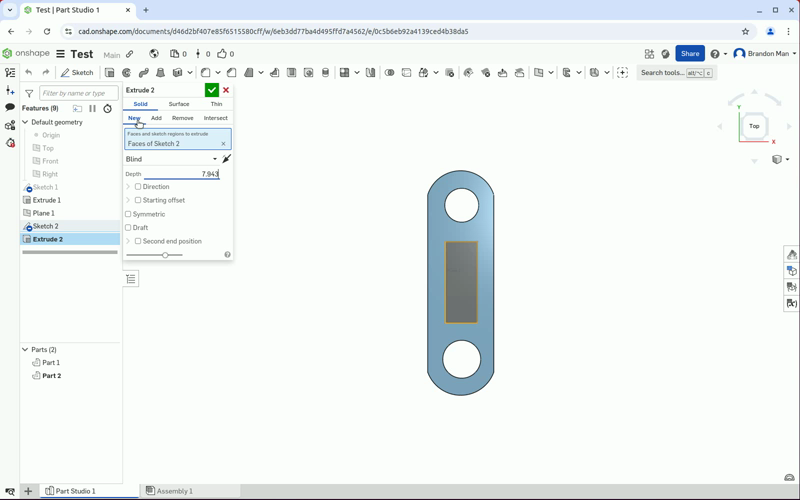
key(enter)
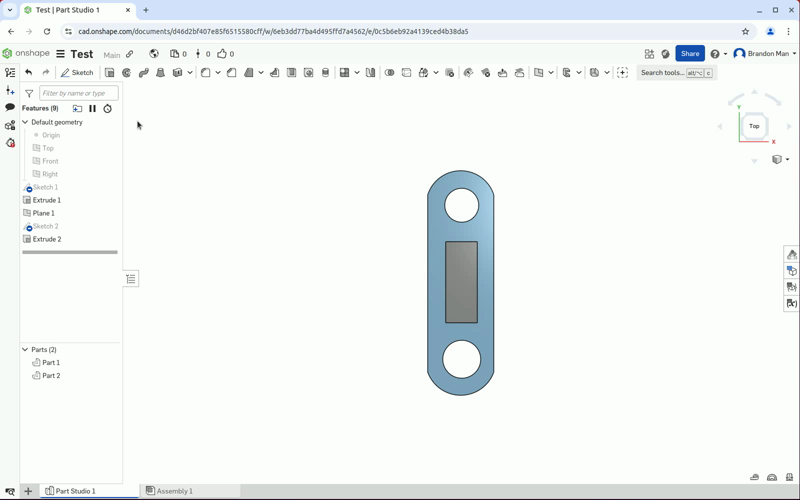
key(shift+h)
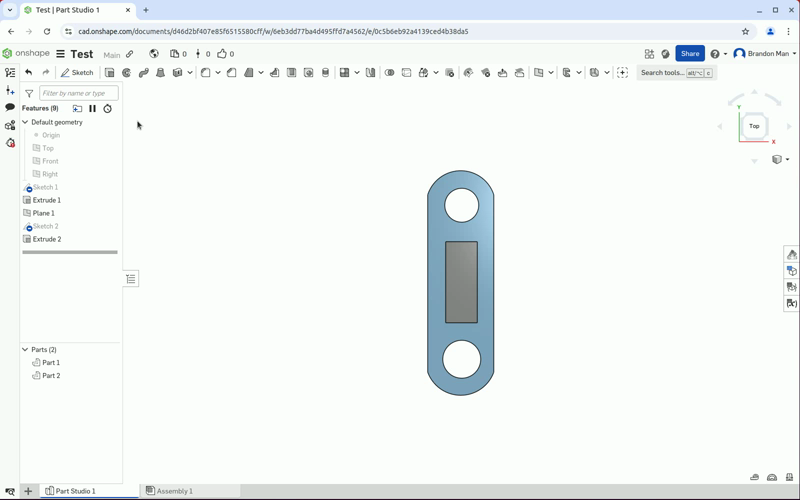
key(shift+h)
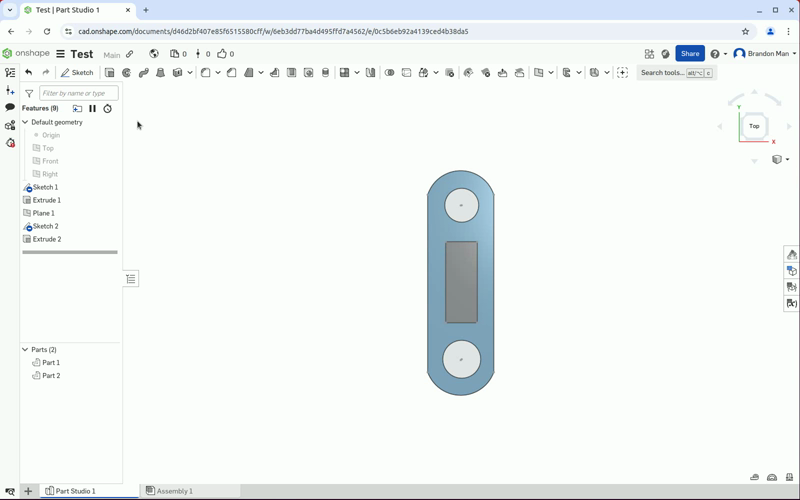
key(shift+7)
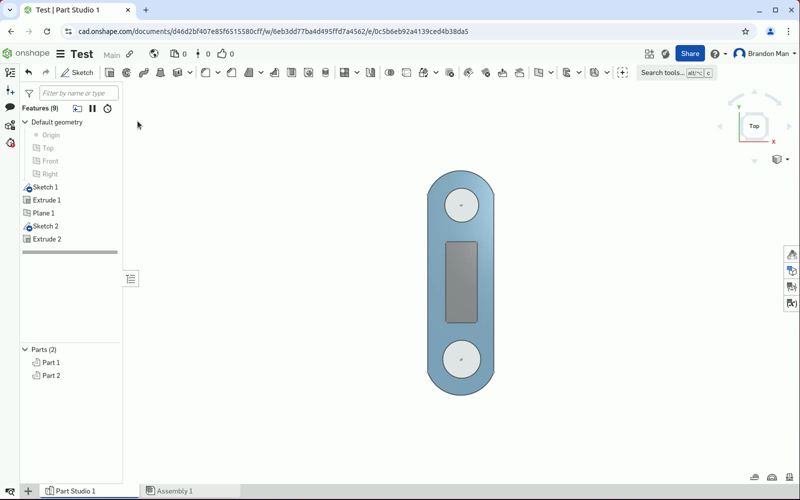
key(up, 3)
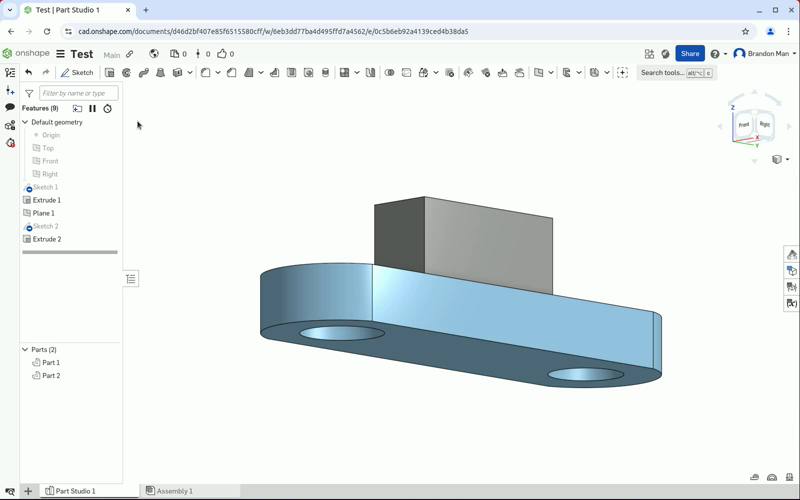
key(left, 3)
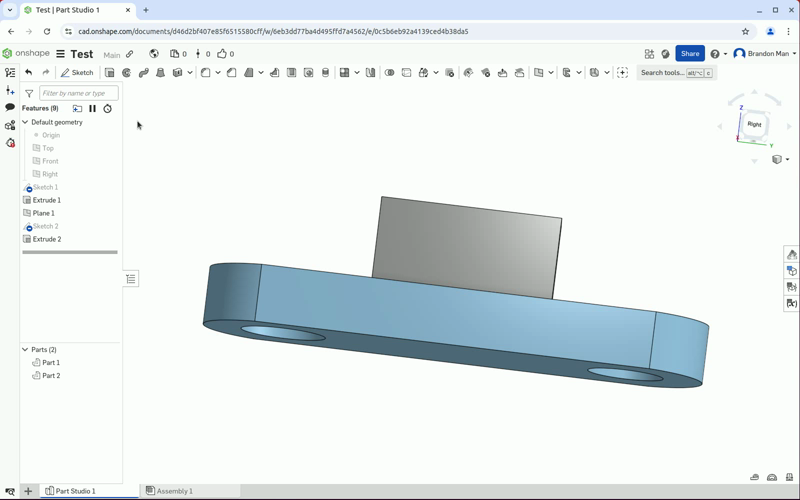
key(right, 3)
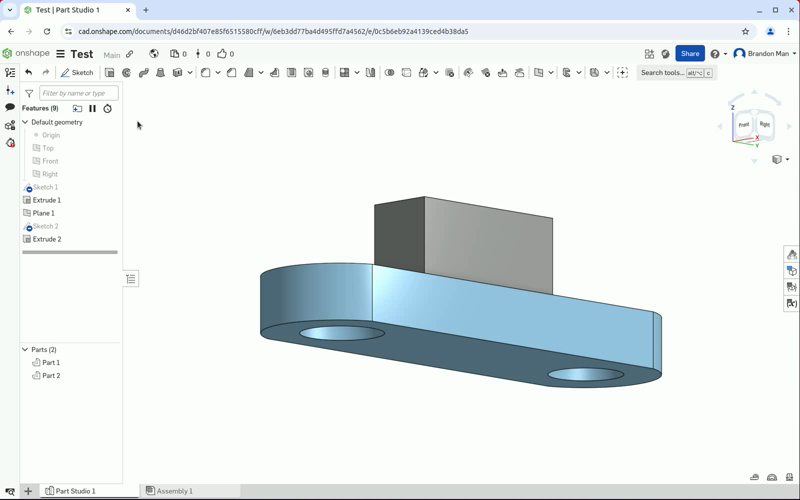
key(down, 3)
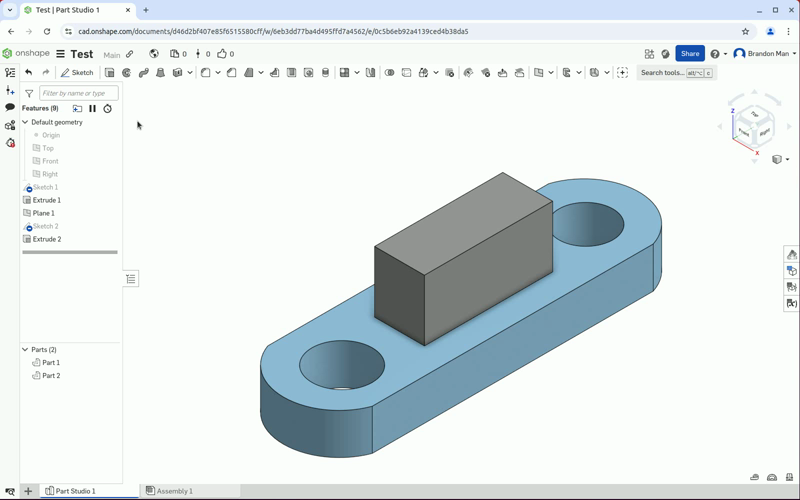
mouse_move(73, 189)
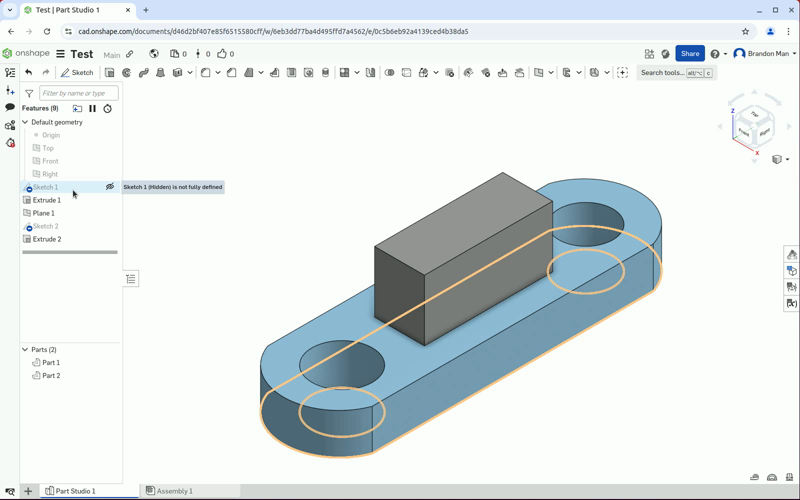
click(73, 189)